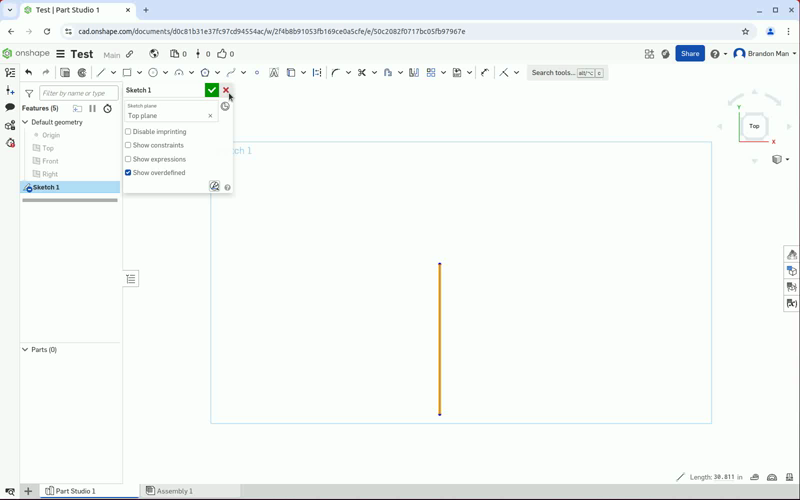
key(shift+h)
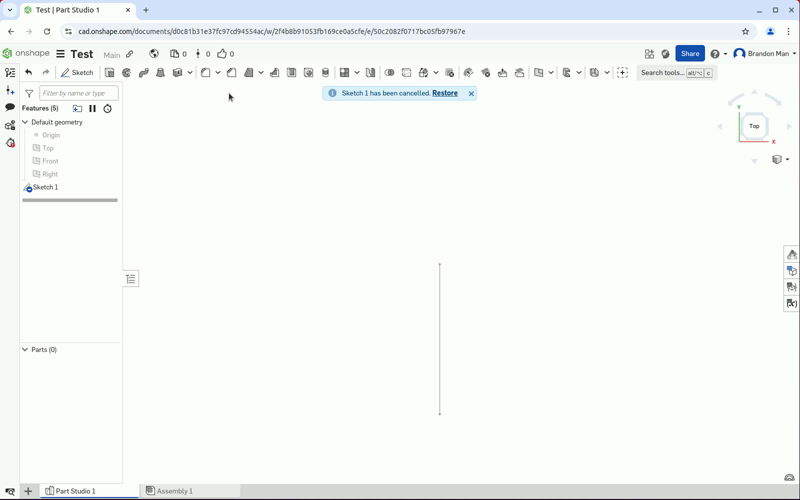
mouse_move(73, 352)
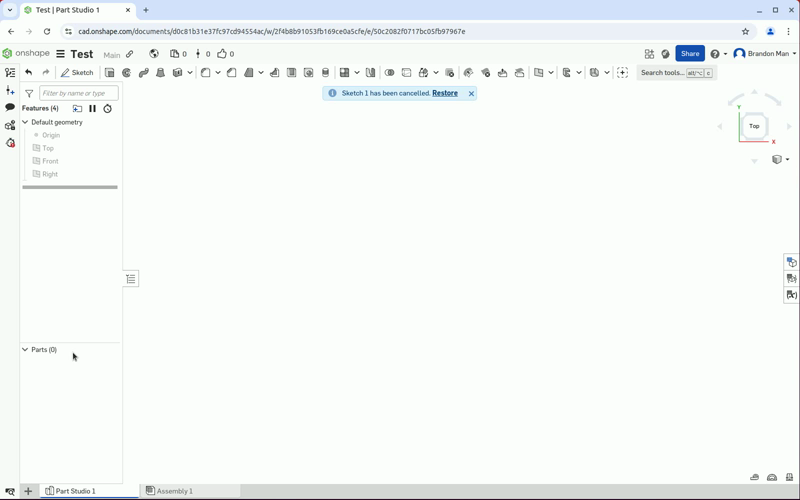
key(y)
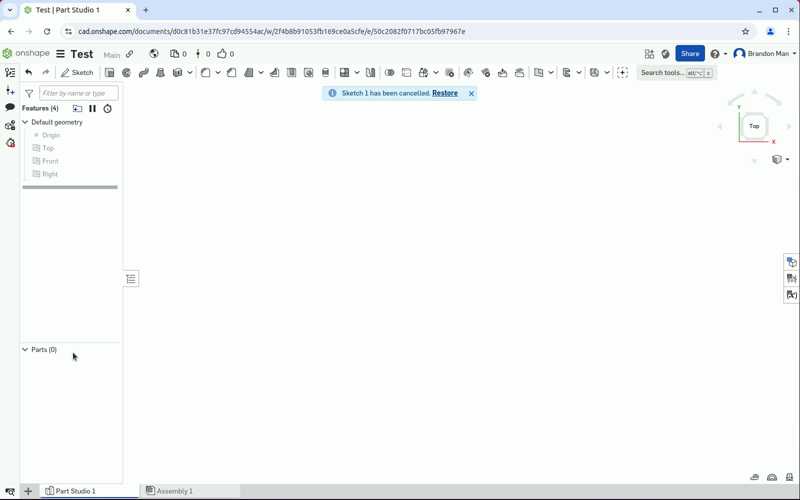
key(shift+p)
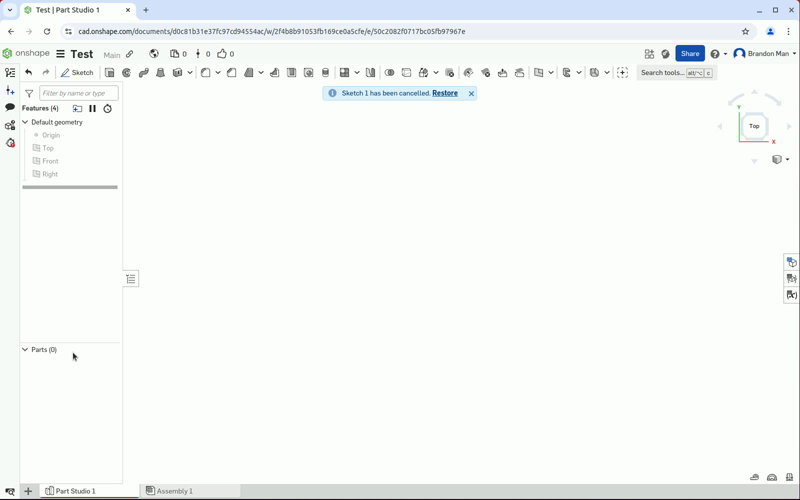
key(space)
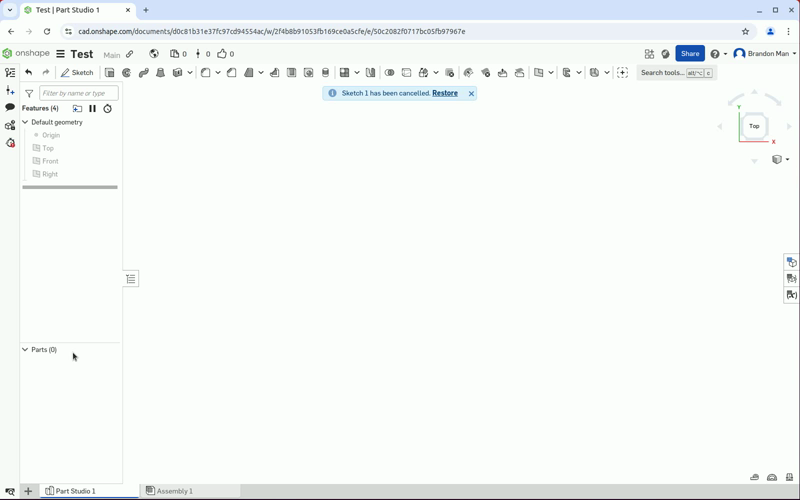
key_down(shift)
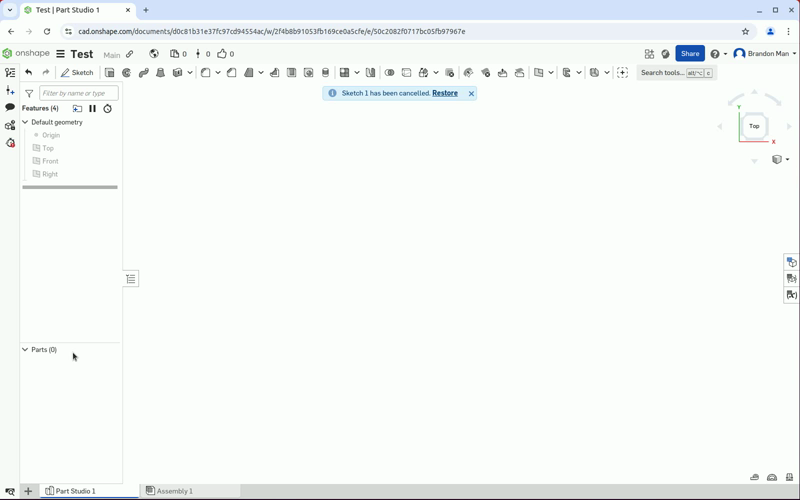
key(up)
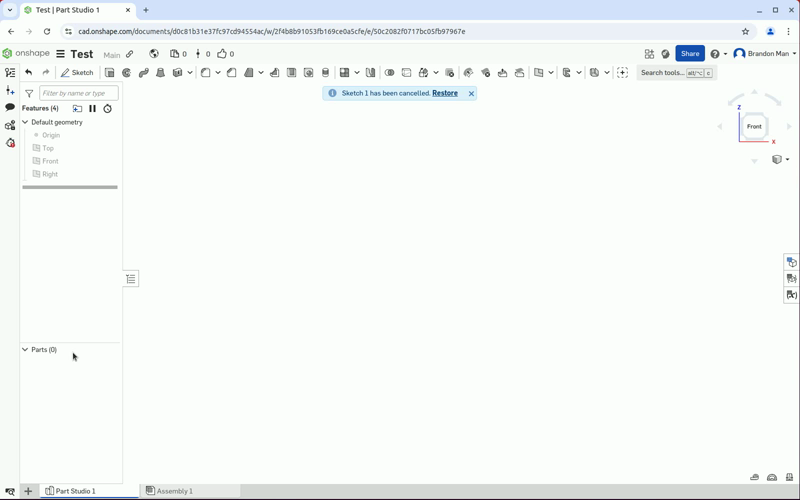
key_up(shift)
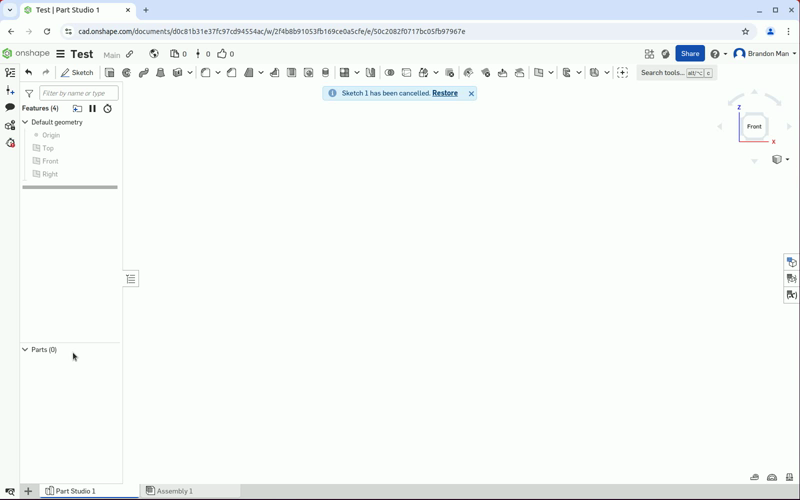
mouse_move(73, 352)
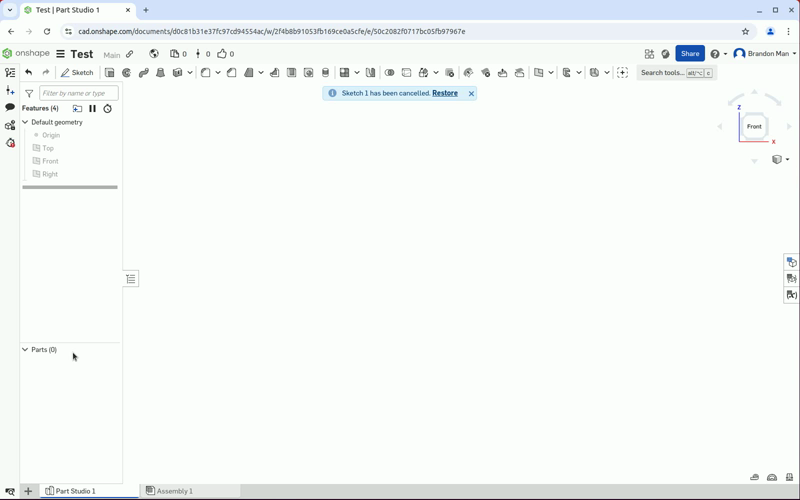
key(shift+y)
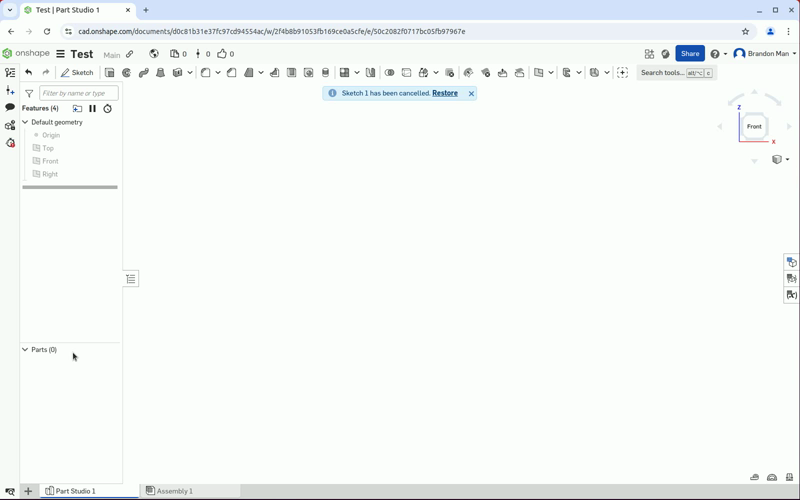
key(shift+s)
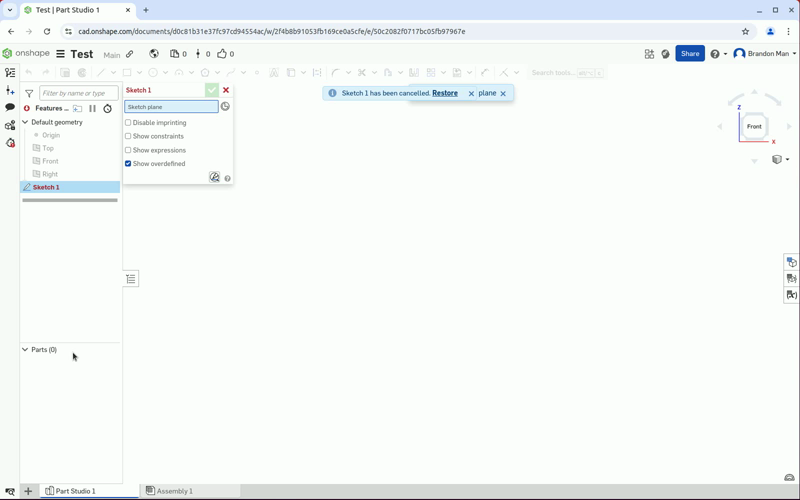
mouse_move(73, 163)
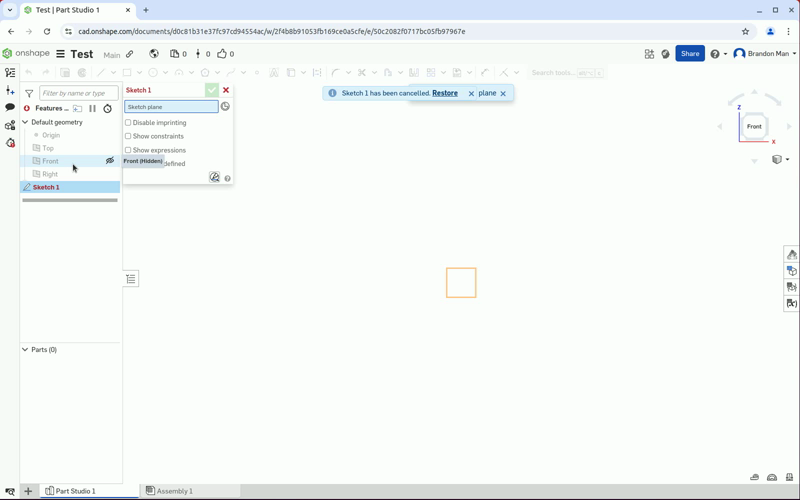
click(73, 163)
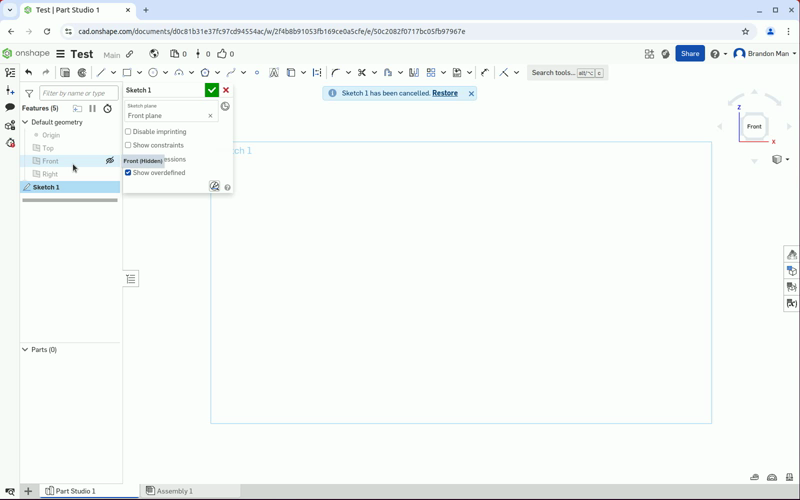
mouse_move(73, 352)
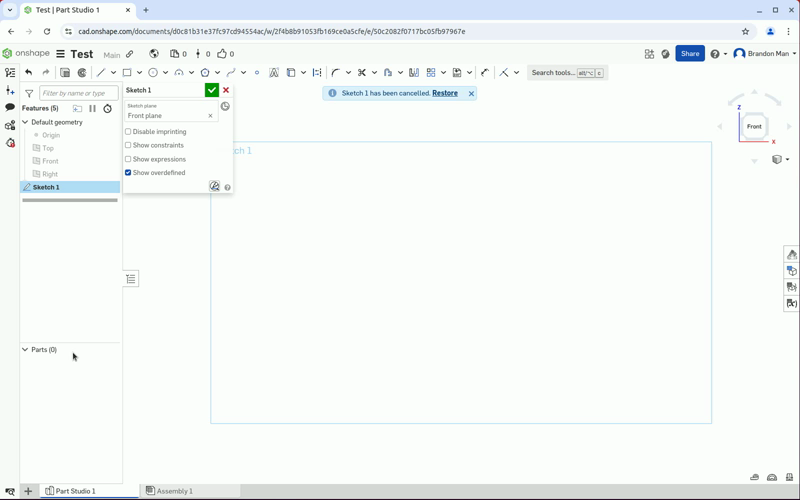
key(y)
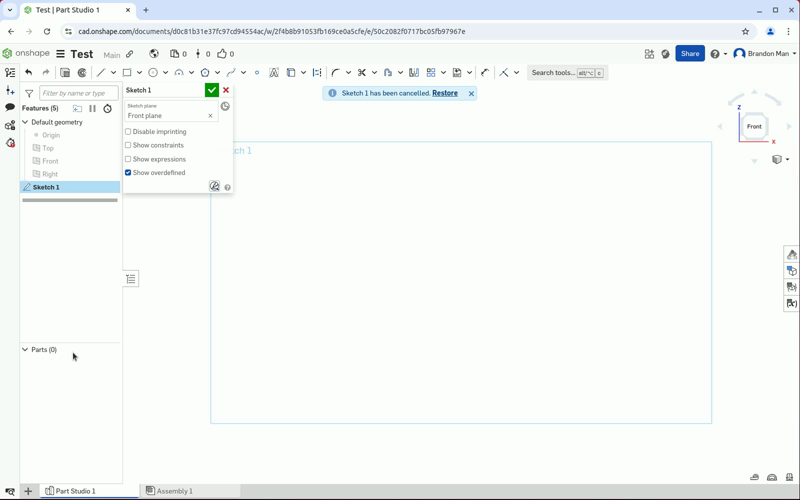
key(l)
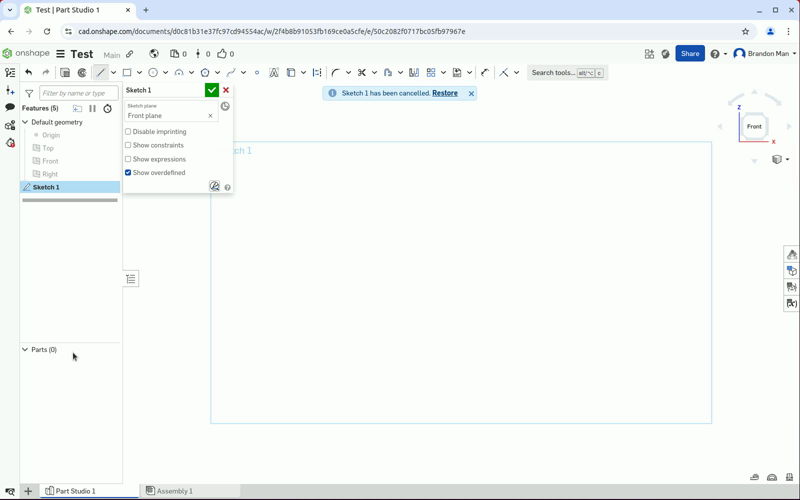
key_down(shift)
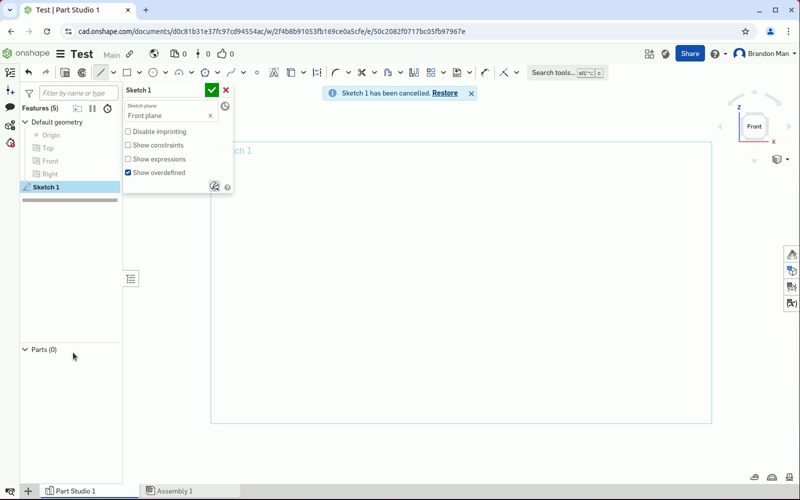
mouse_move(535, 199)
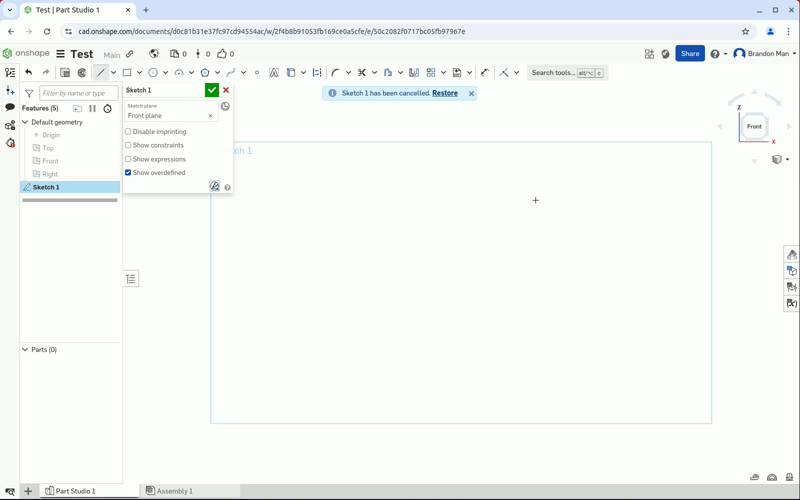
click(535, 199)
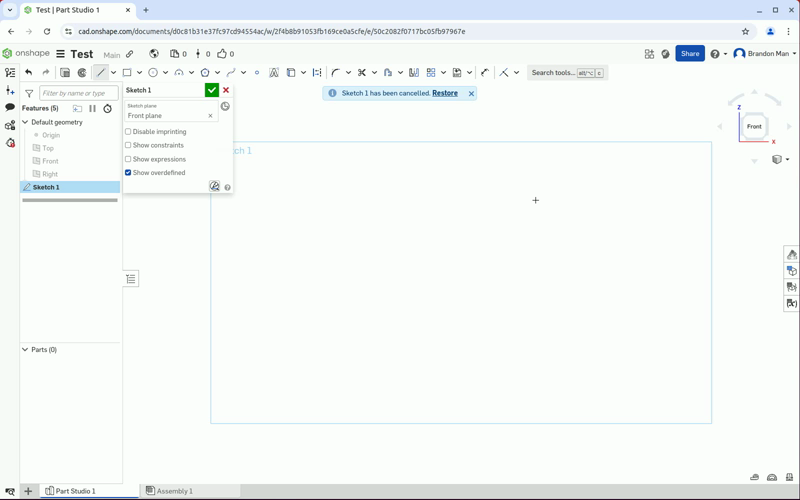
key_up(shift)
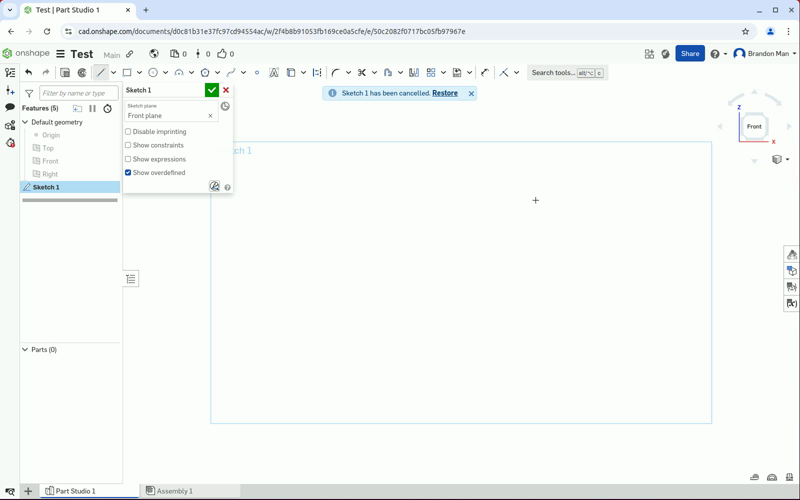
key_down(shift)
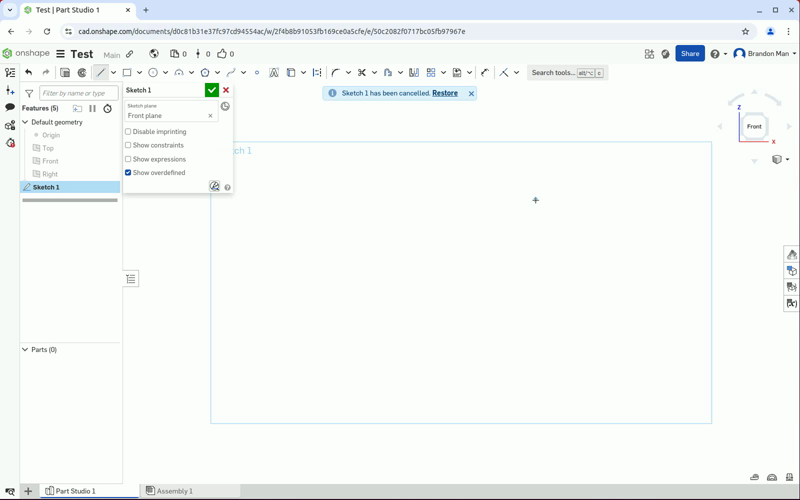
mouse_move(565, 199)
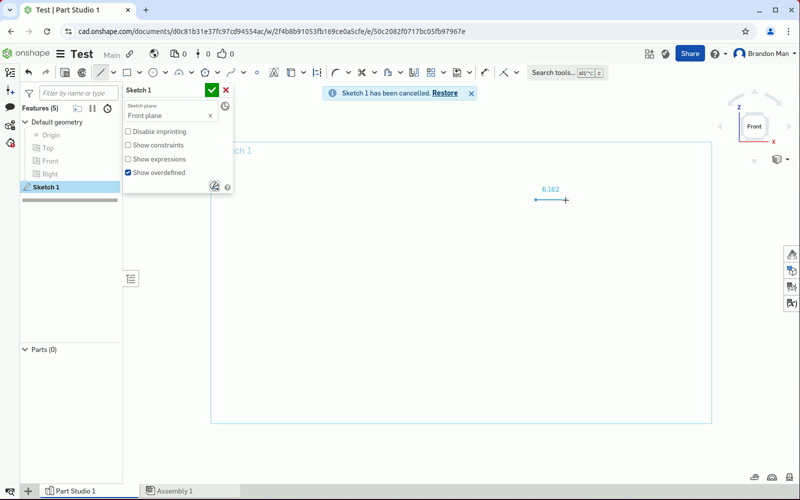
mouse_move(554, 194)
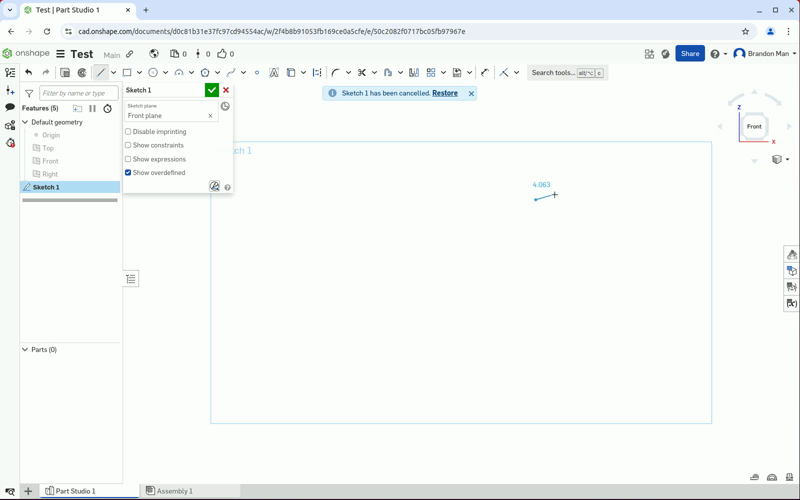
click(554, 194)
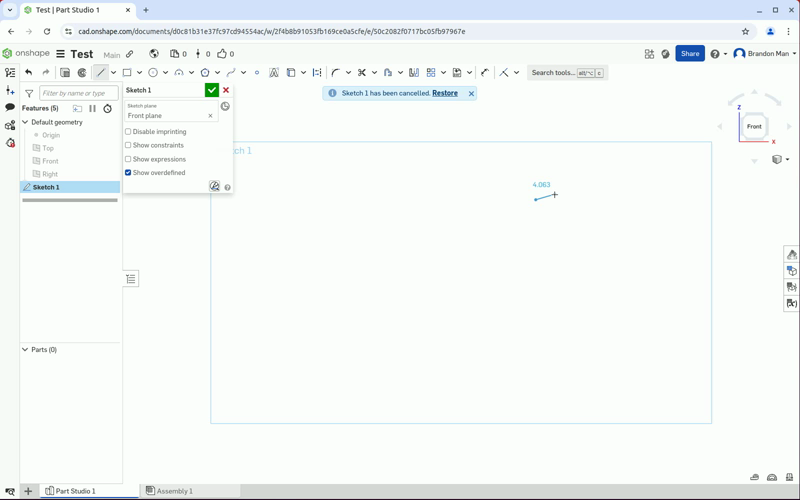
key_up(shift)
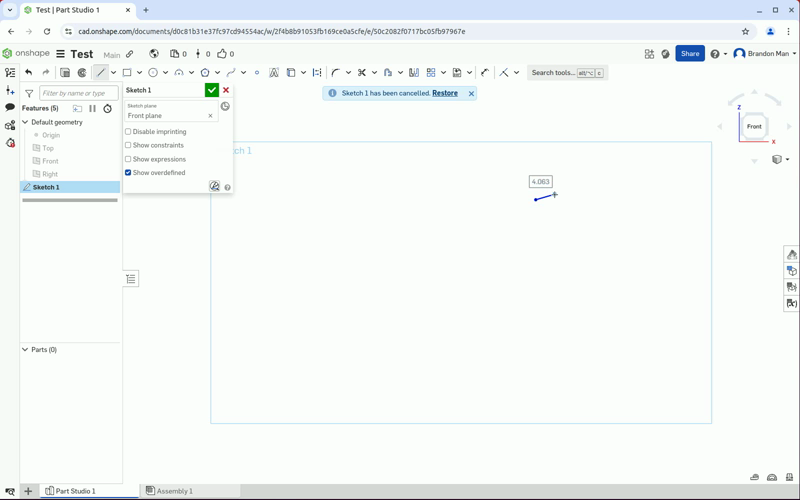
key_down(shift)
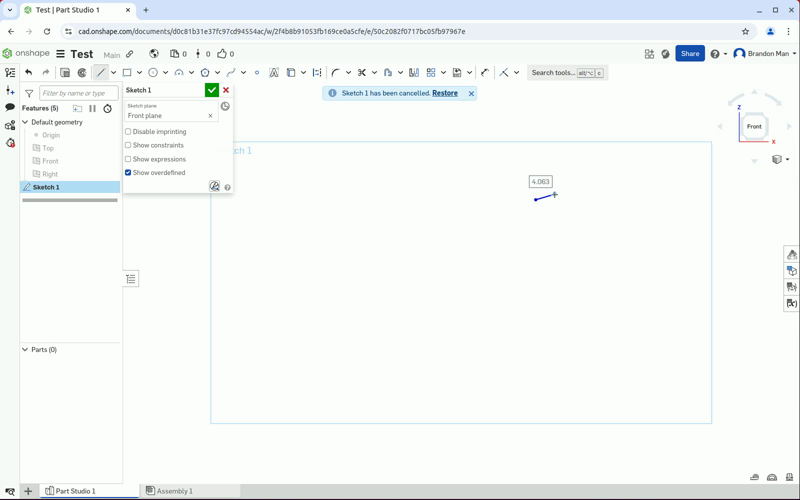
mouse_move(584, 194)
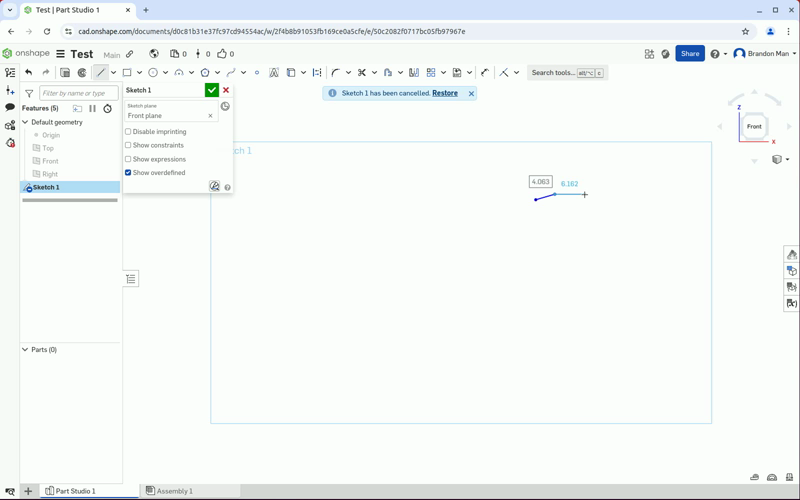
mouse_move(546, 212)
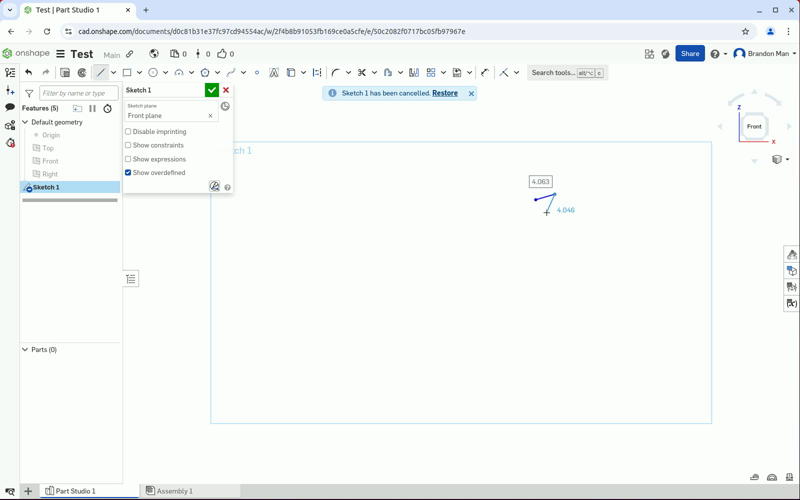
click(546, 212)
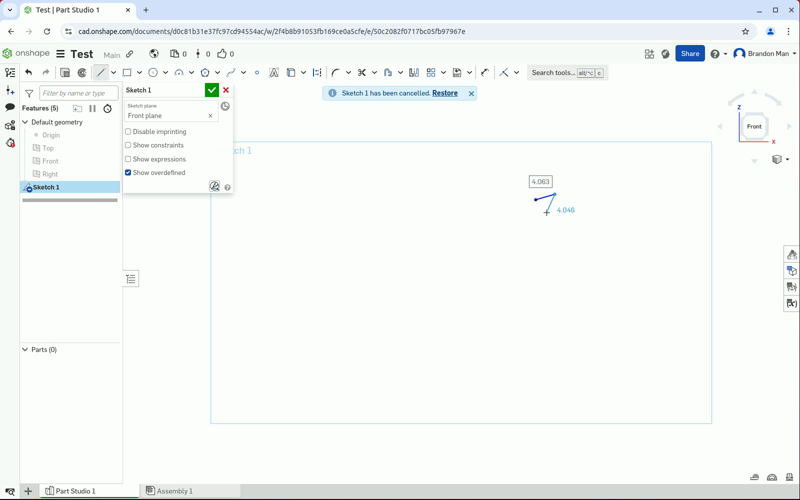
key_up(shift)
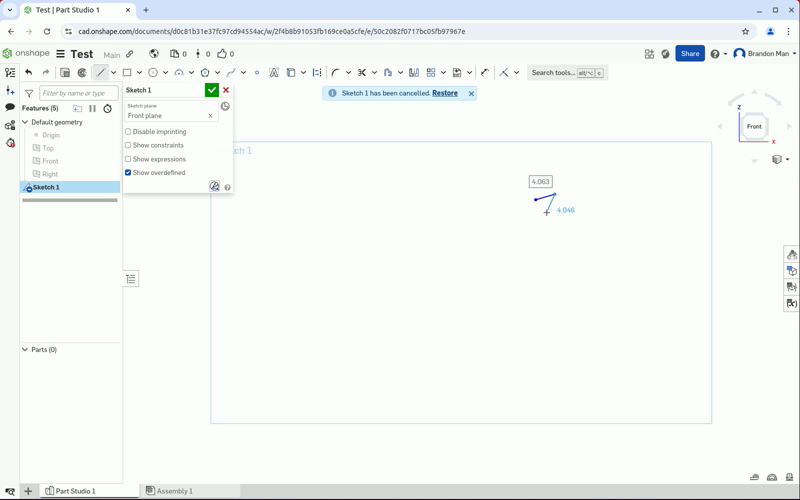
key(esc)
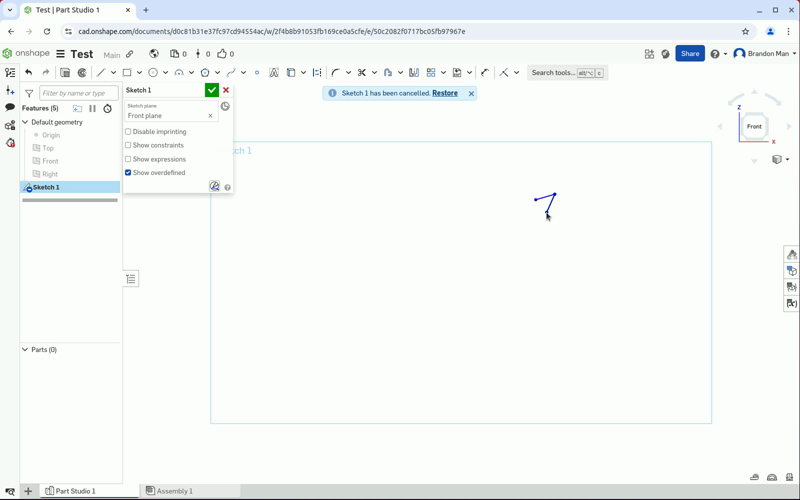
key(a)
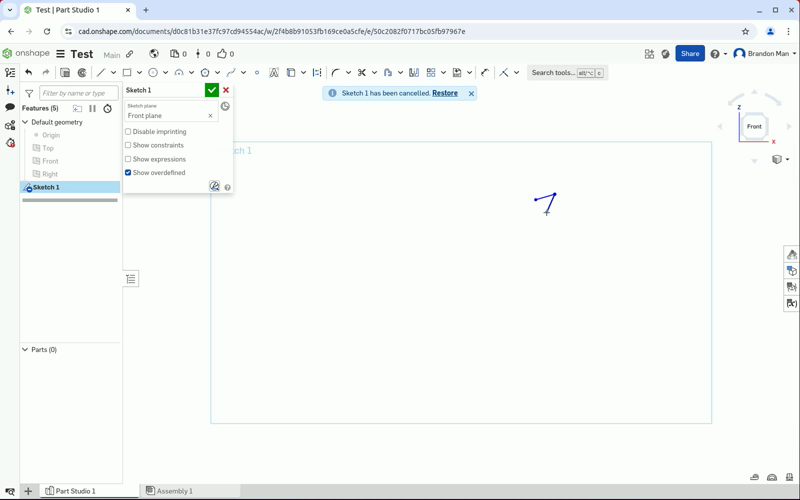
mouse_move(546, 212)
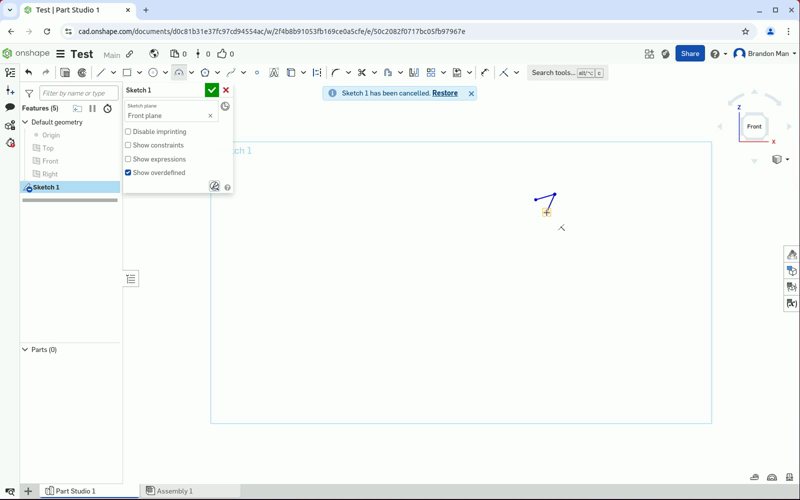
click(546, 212)
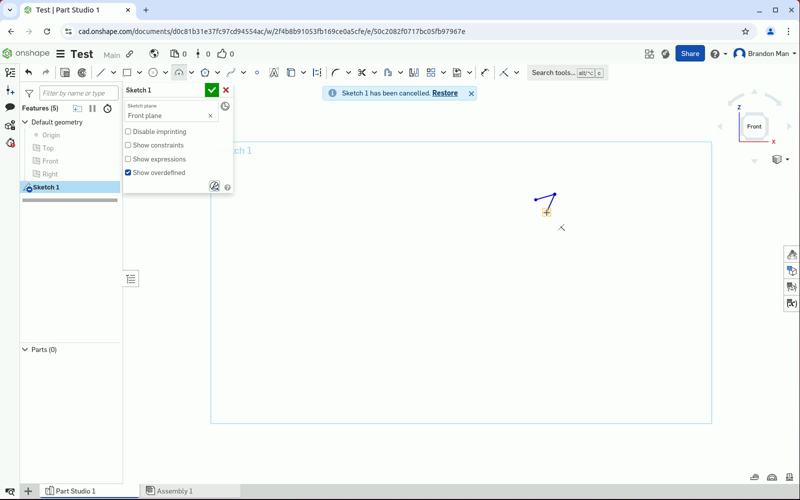
mouse_move(535, 199)
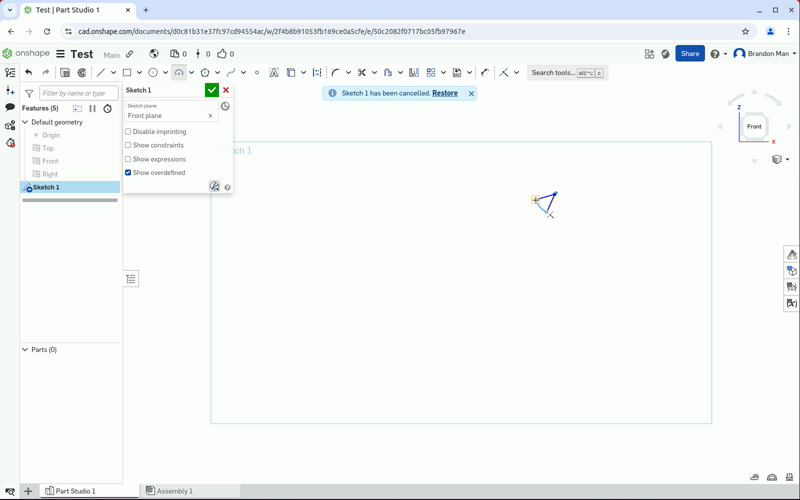
click(535, 199)
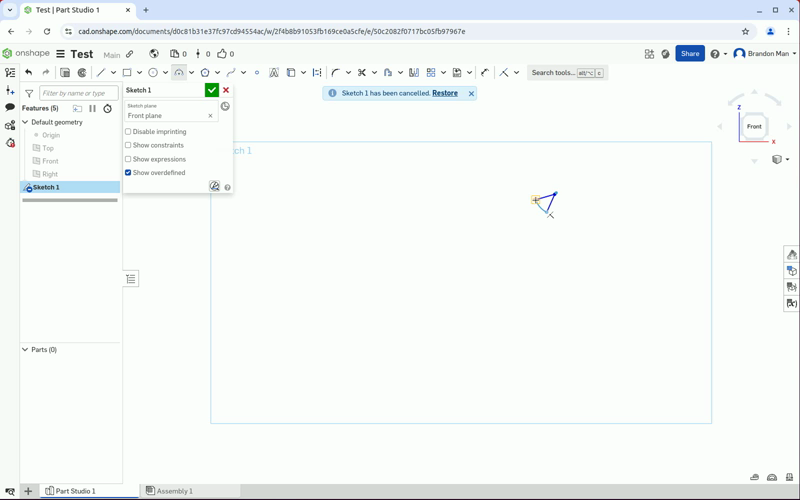
key_down(shift)
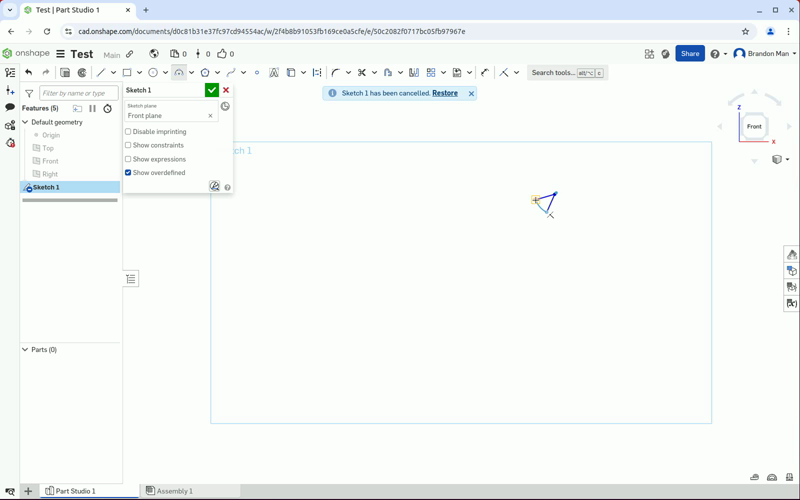
mouse_move(570, 180)
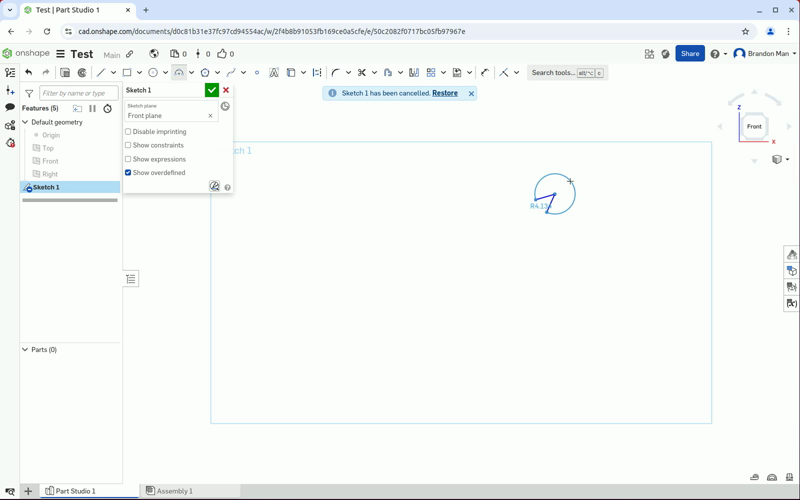
click(570, 180)
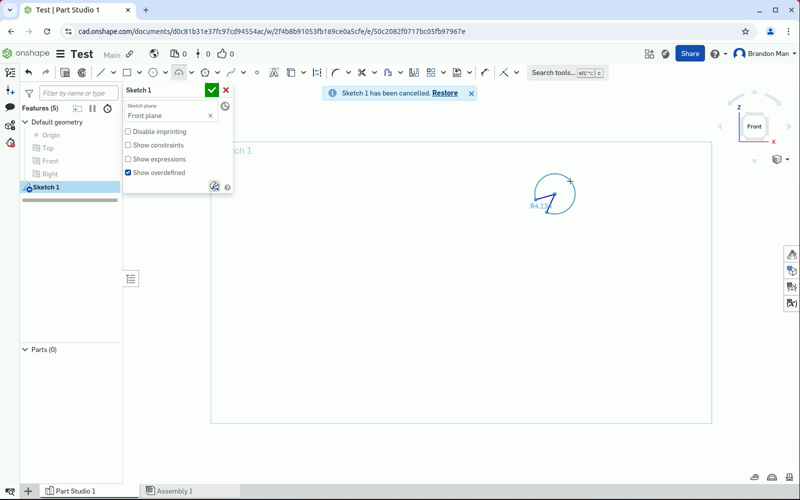
key_up(shift)
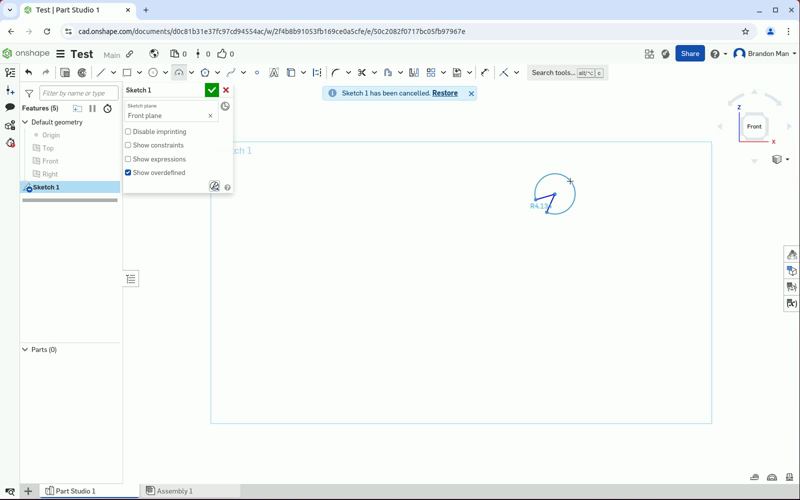
key(esc)
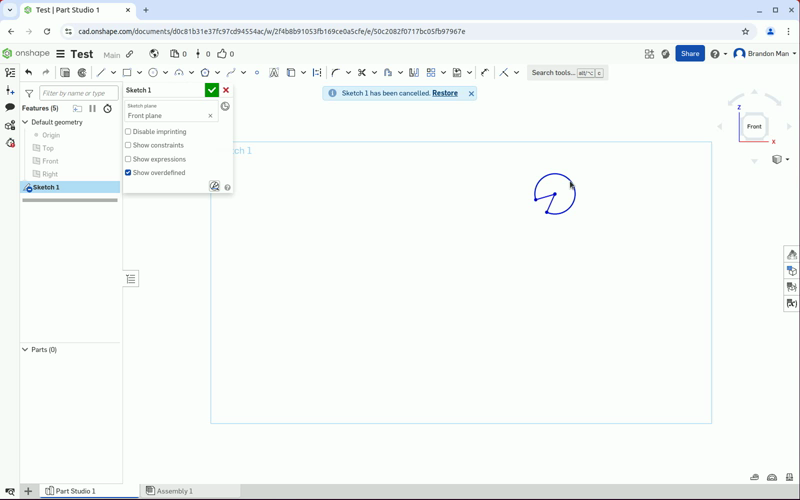
mouse_move(542, 195)
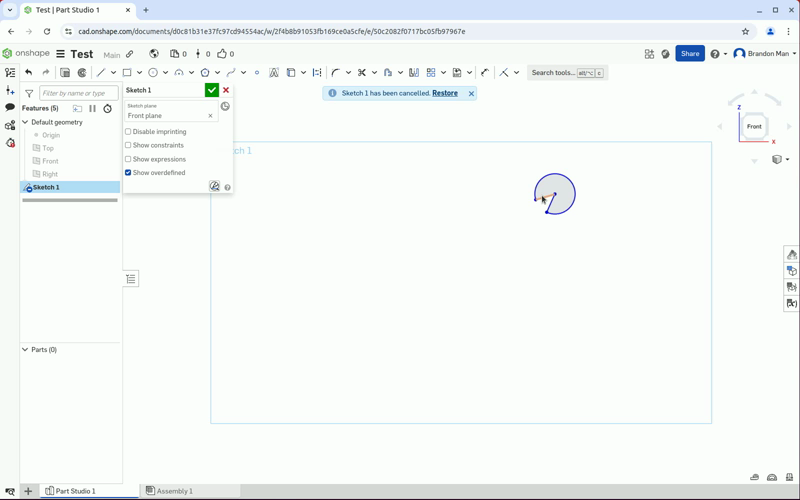
scroll(6)
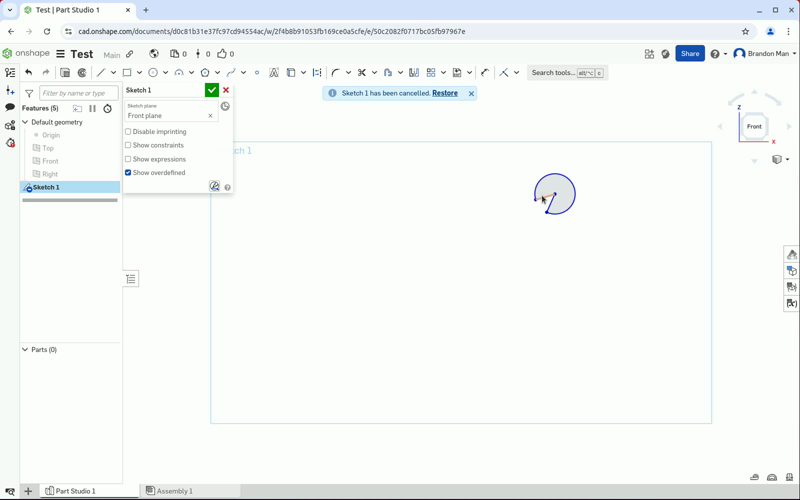
scroll(6)
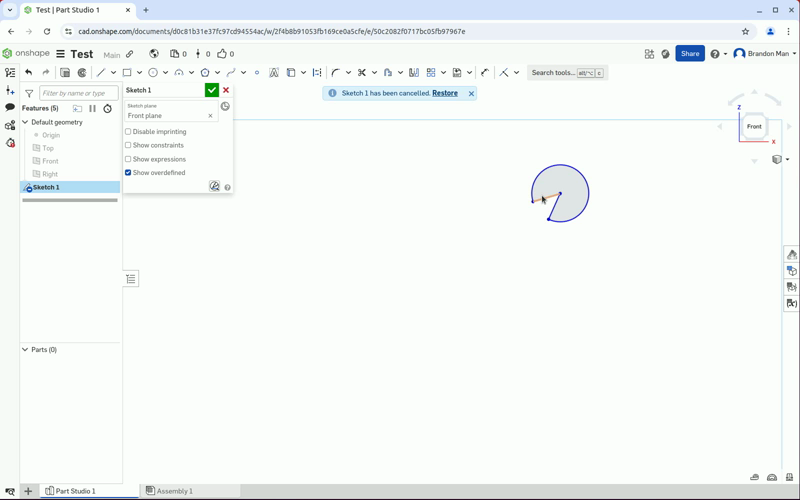
scroll(6)
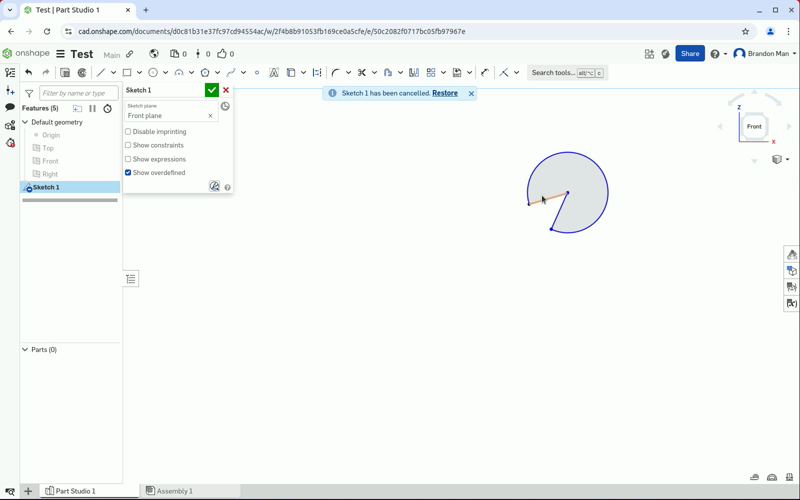
scroll(6)
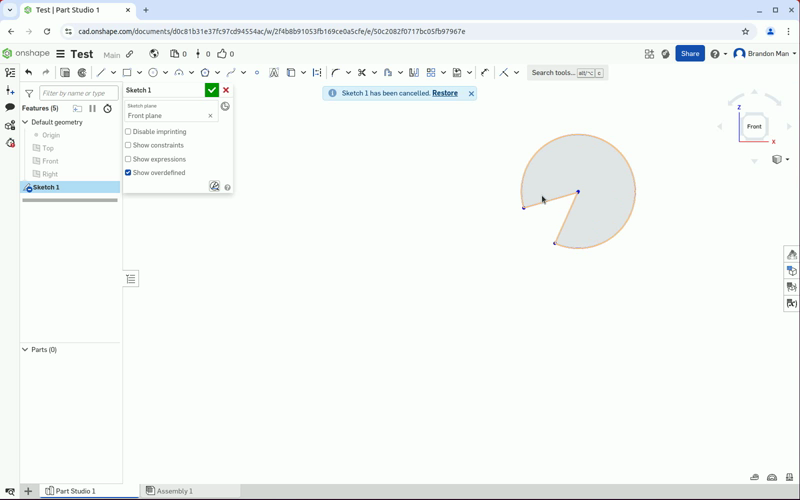
scroll(6)
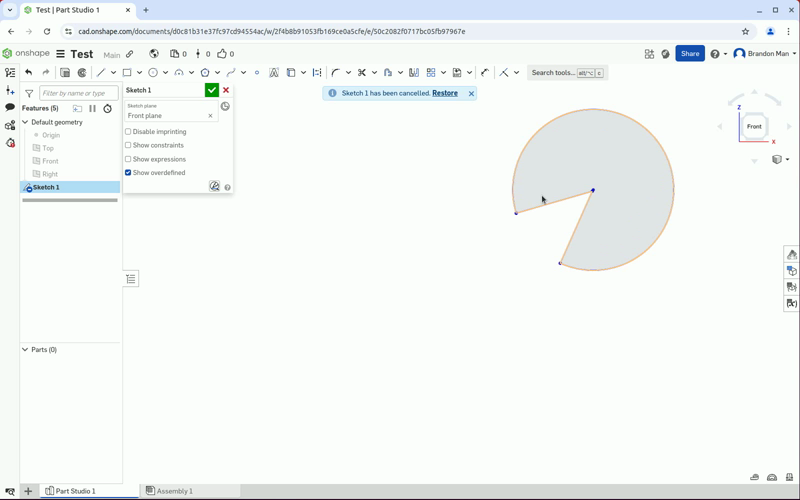
scroll(6)
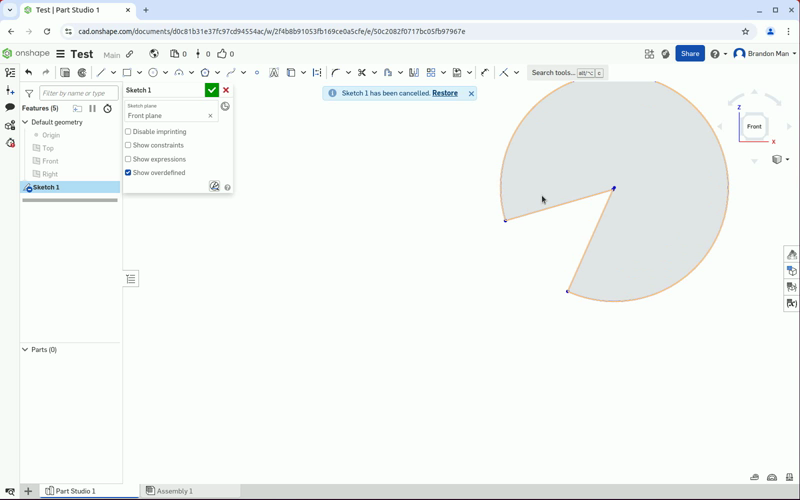
scroll(6)
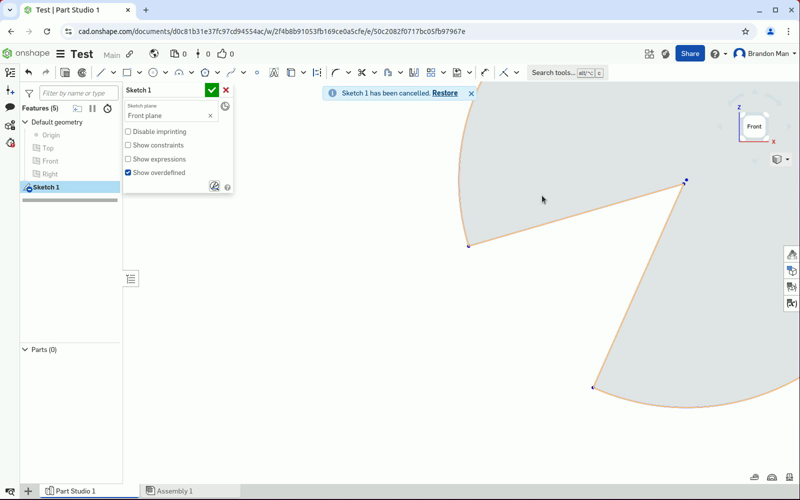
click(542, 195)
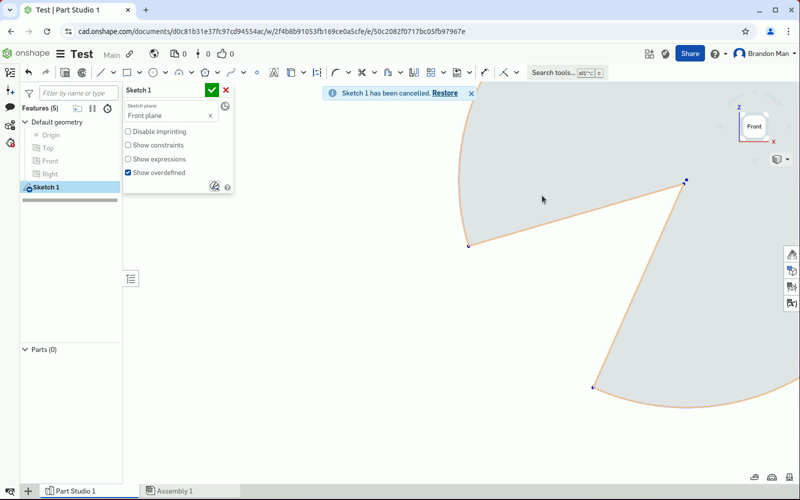
scroll(-6)
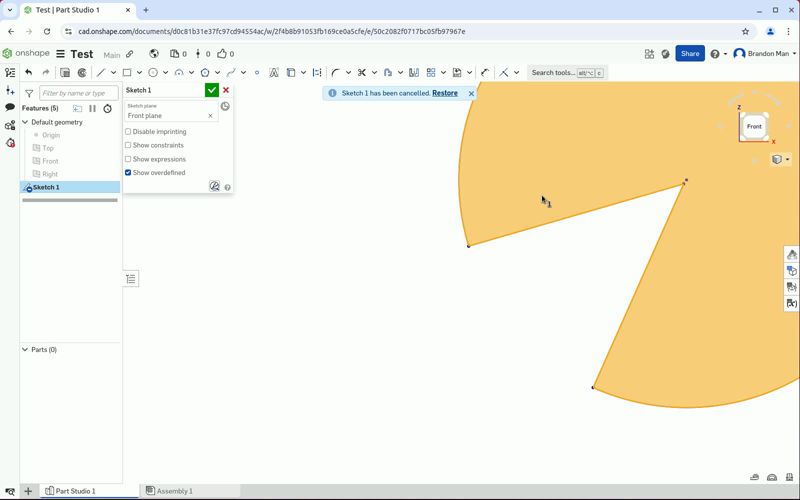
scroll(-6)
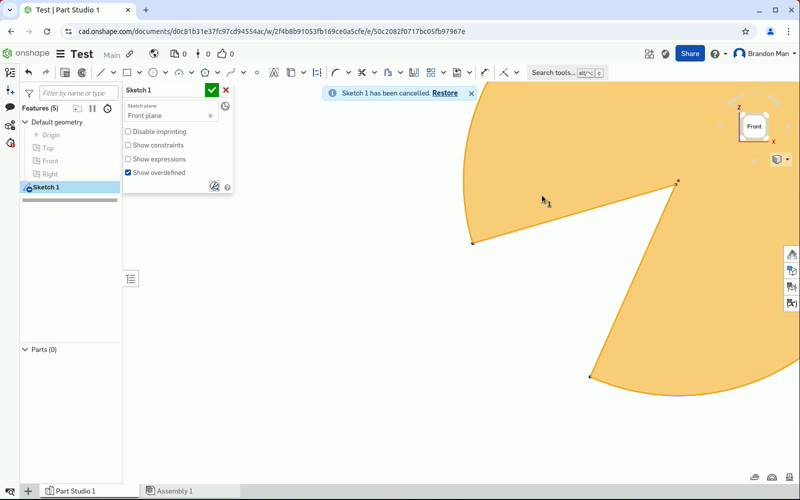
scroll(-6)
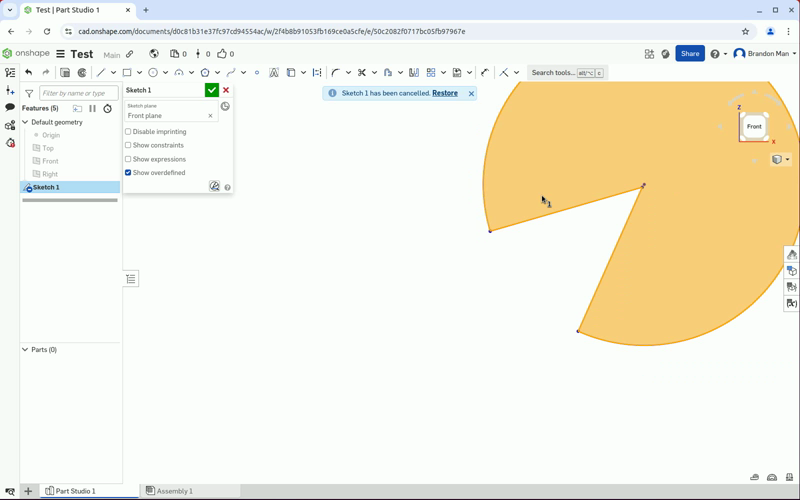
scroll(-6)
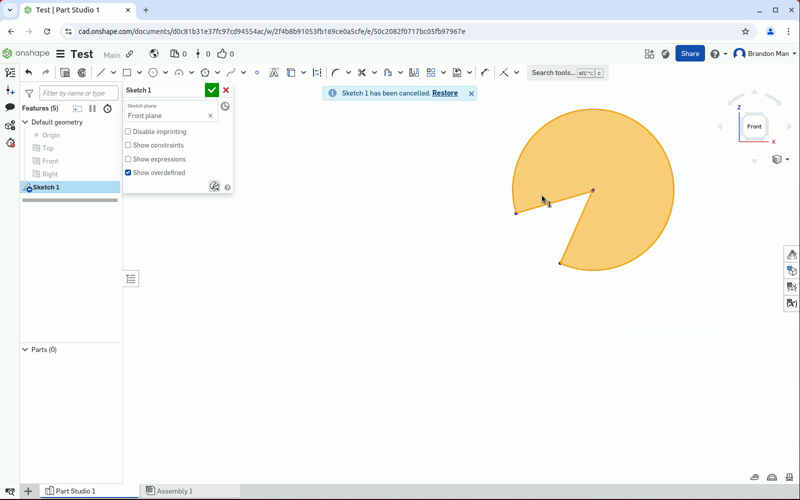
scroll(-6)
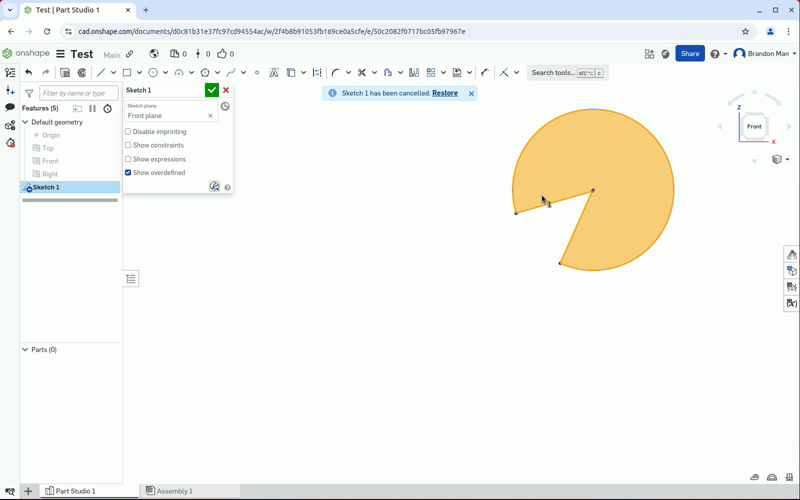
scroll(-6)
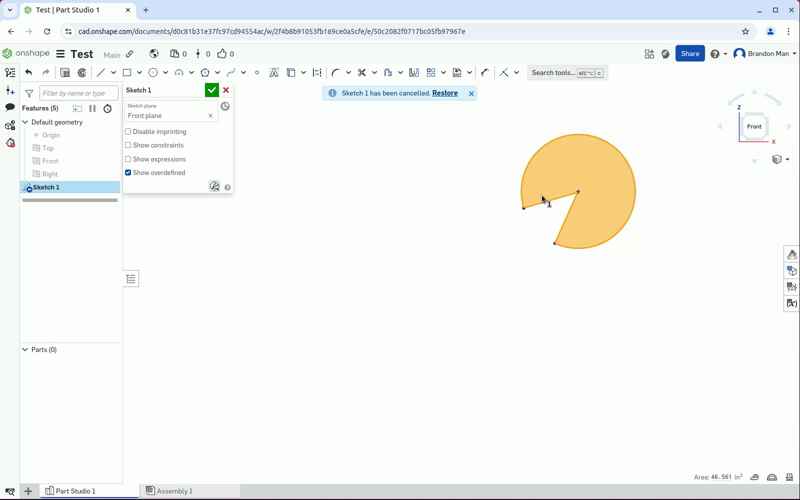
scroll(-6)
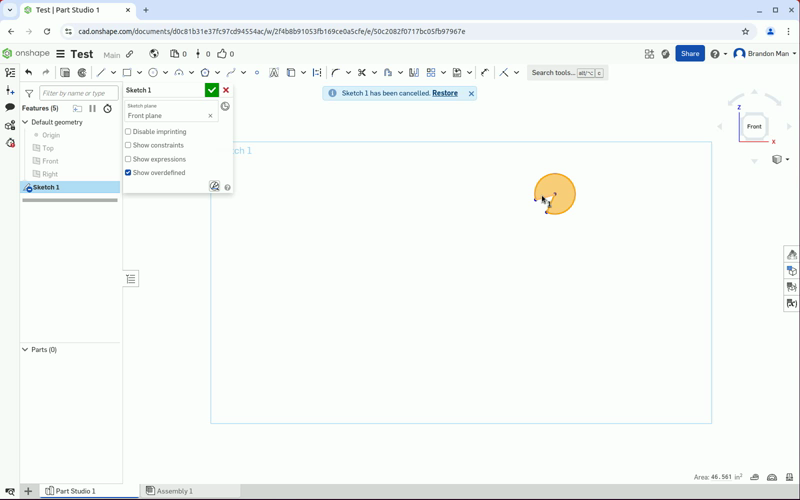
mouse_move(73, 352)
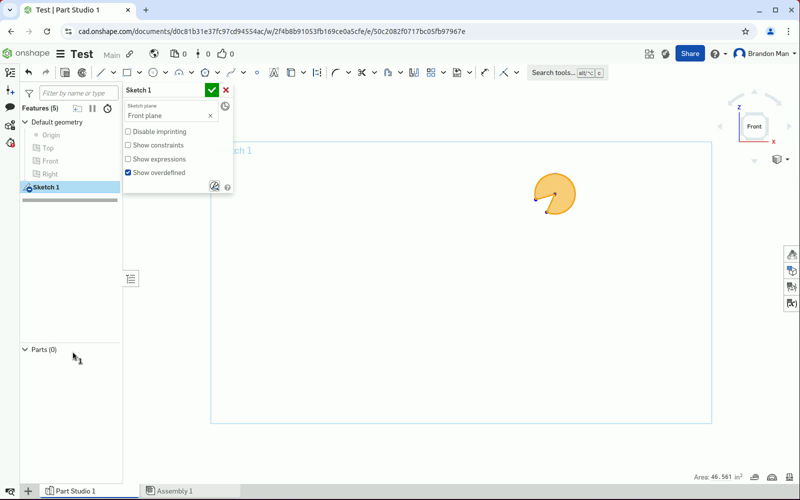
key(shift+y)
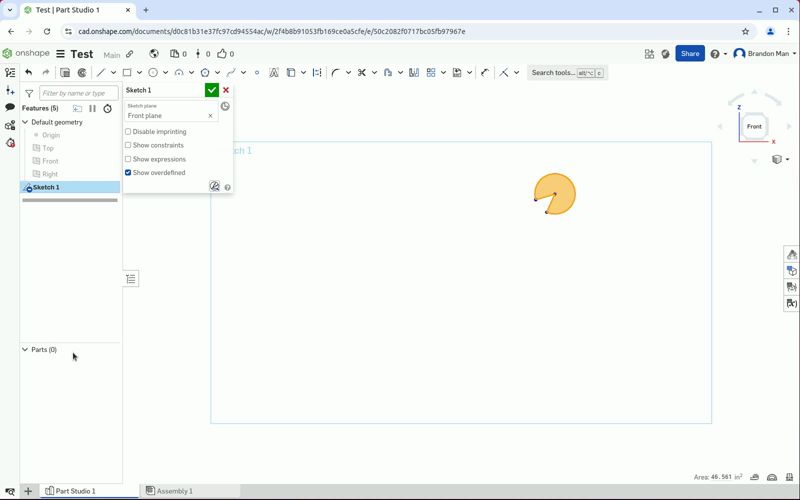
key(shift+e)
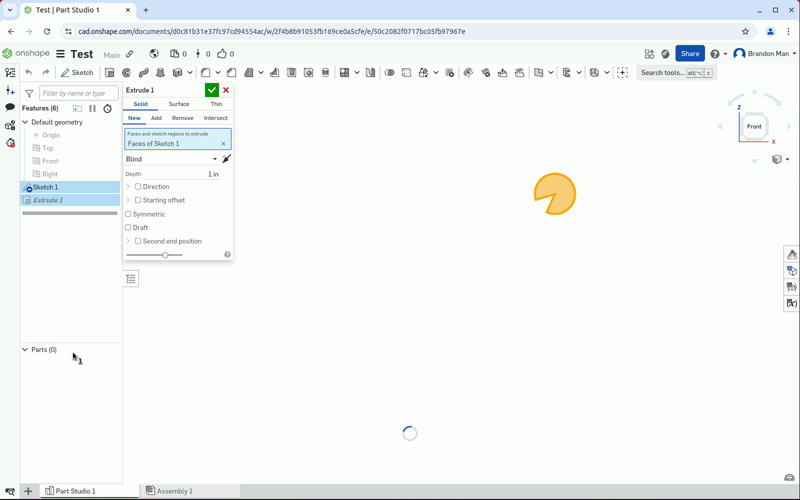
mouse_move(143, 106)
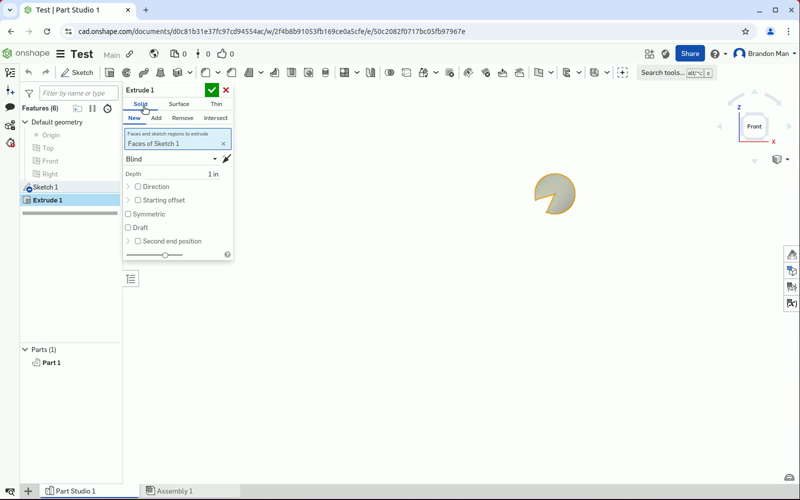
click(143, 106)
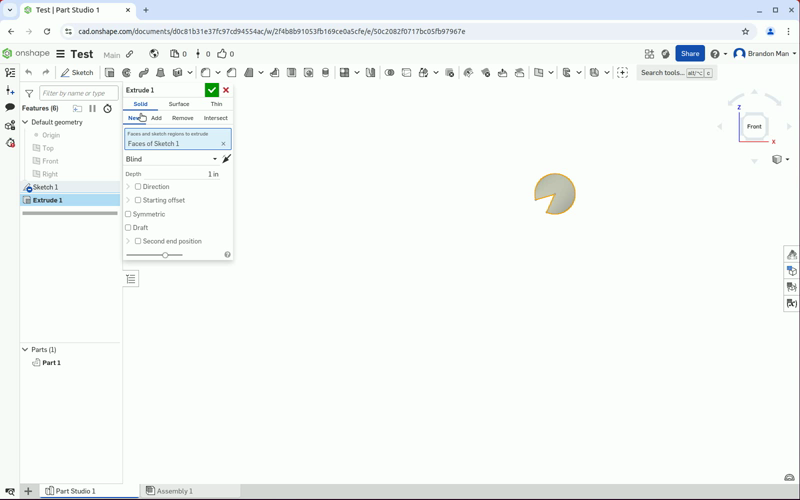
mouse_move(137, 120)
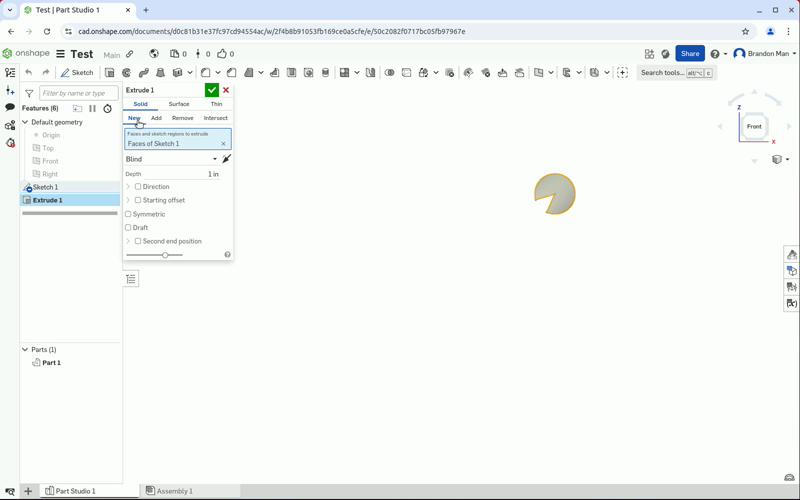
click(137, 120)
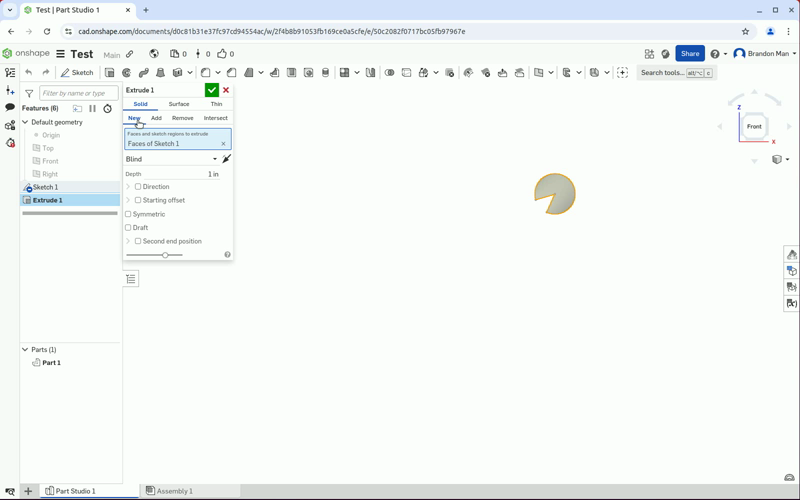
key(tab, 4)
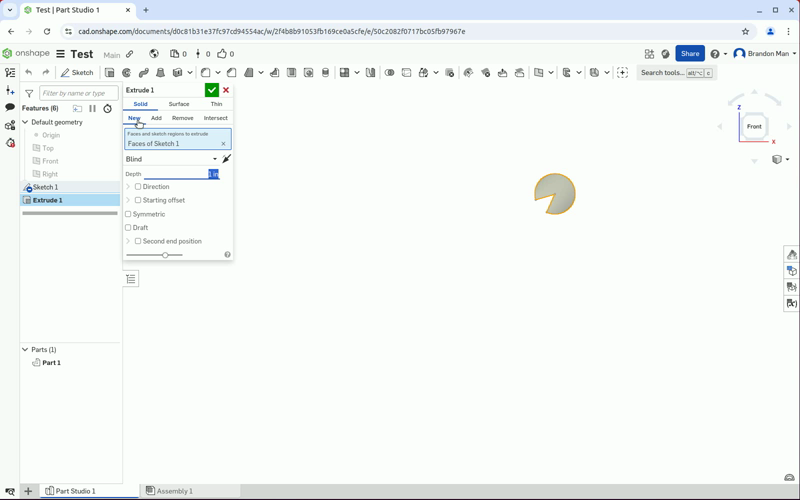
text(6.981)
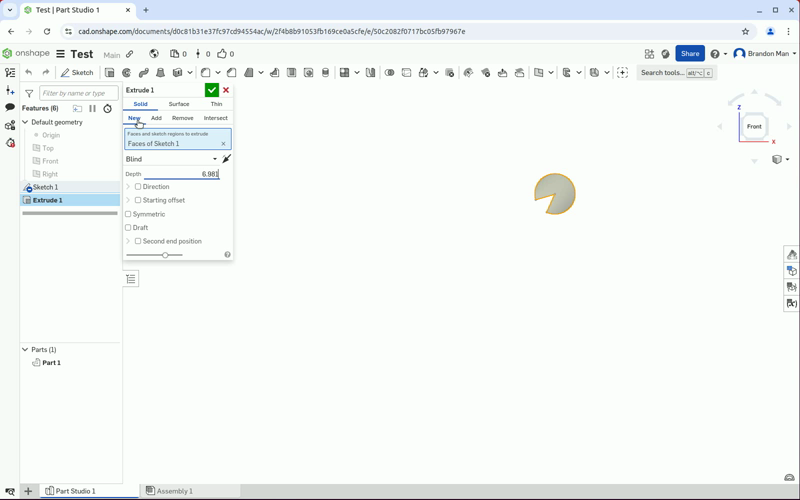
key(enter)
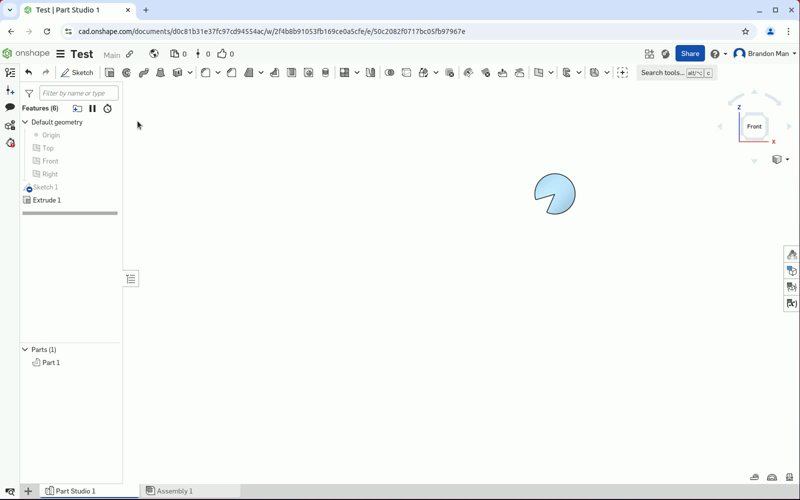
key(shift+h)
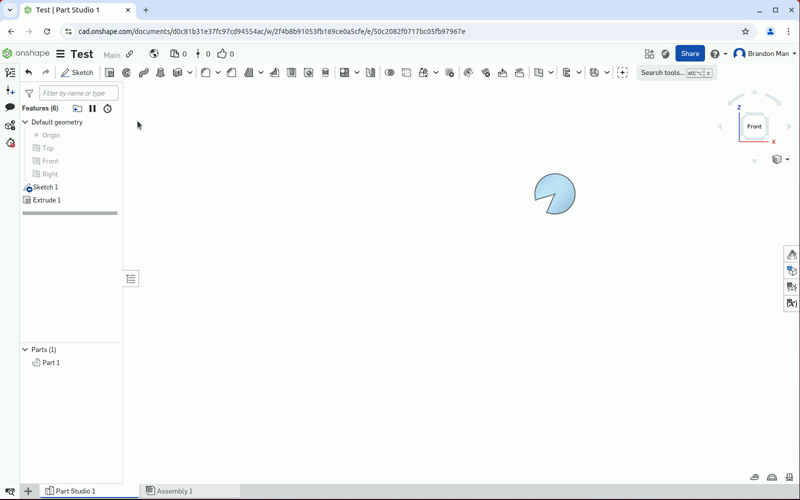
key(shift+h)
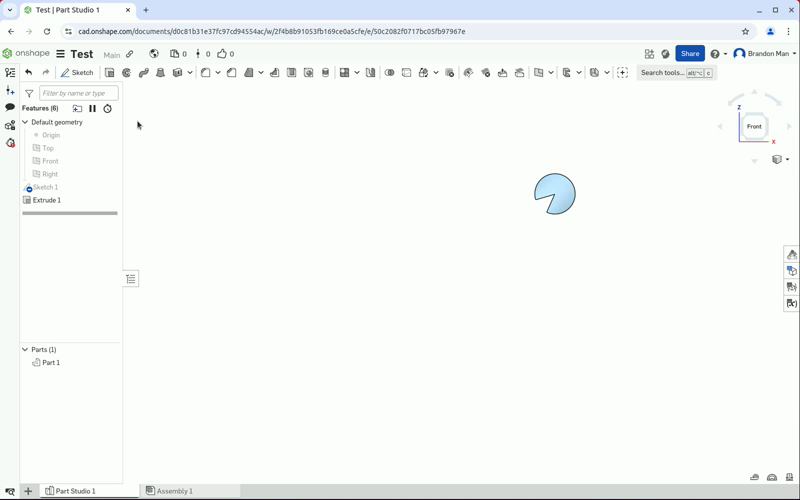
mouse_move(73, 189)
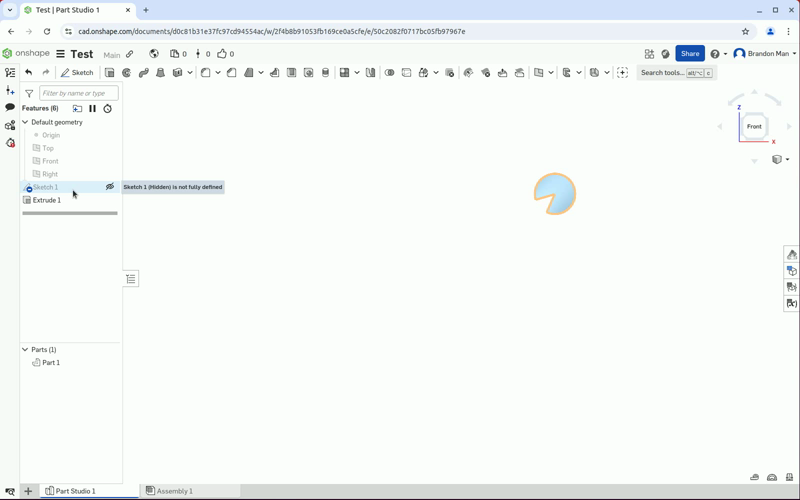
click(73, 189)
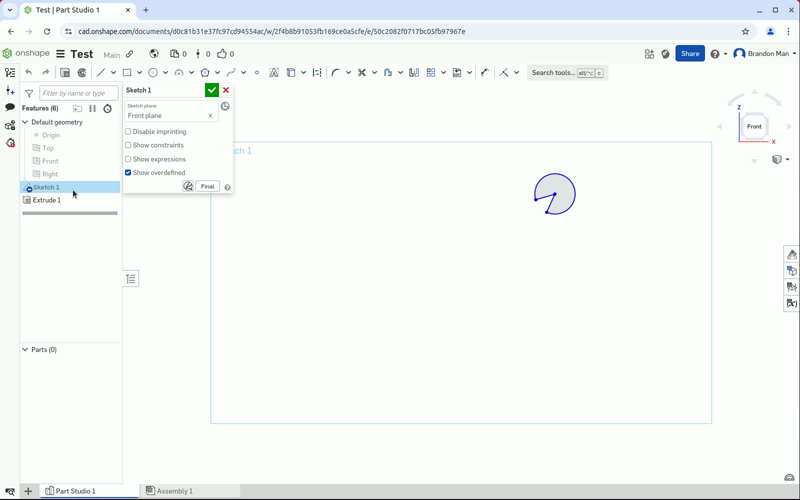
mouse_move(229, 92)
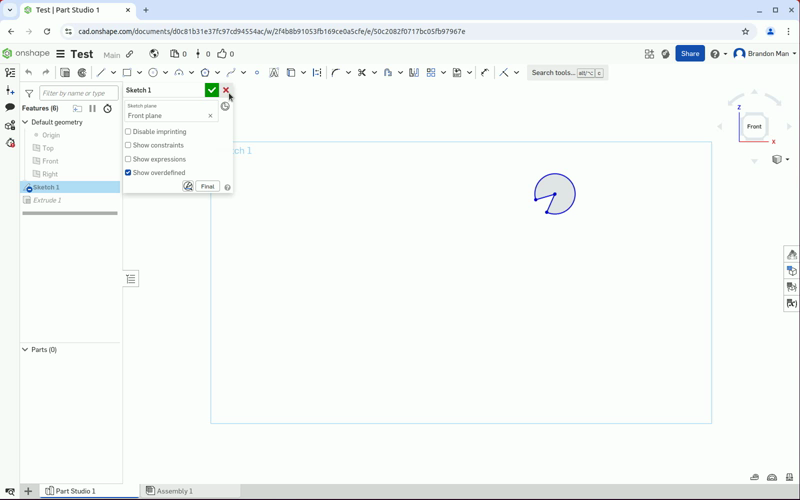
click(229, 92)
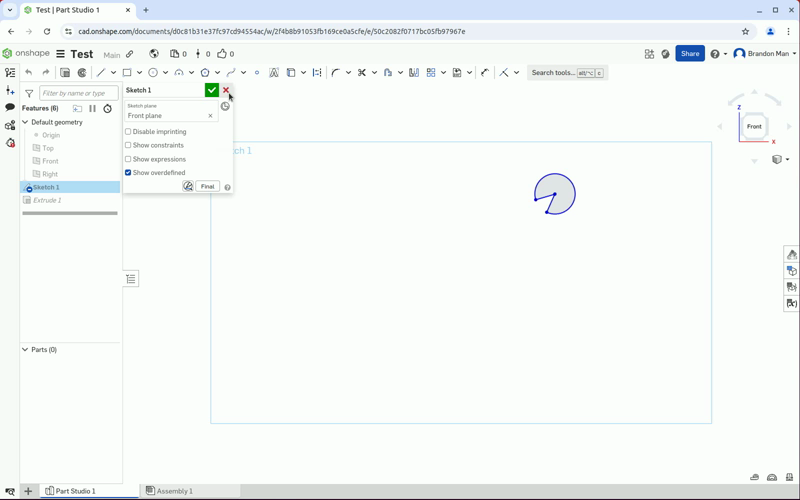
key(shift+s)
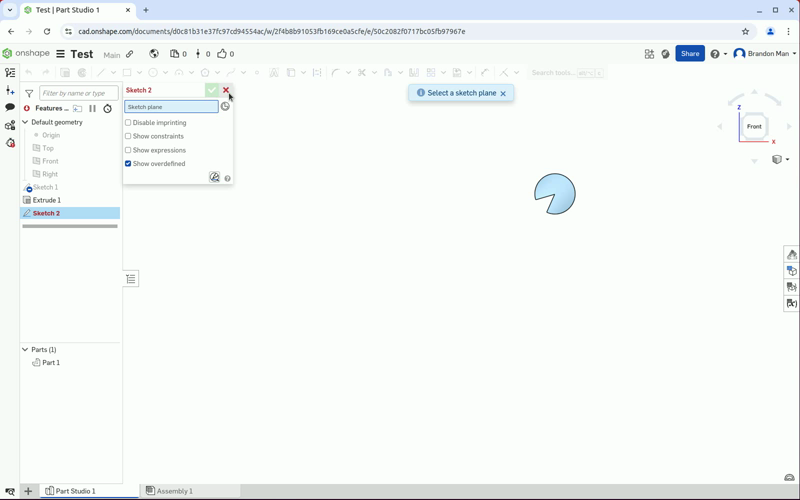
mouse_move(73, 163)
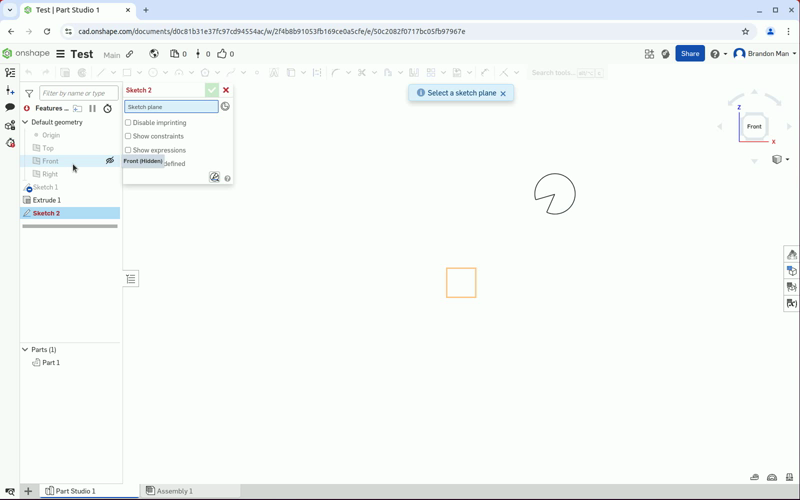
click(73, 163)
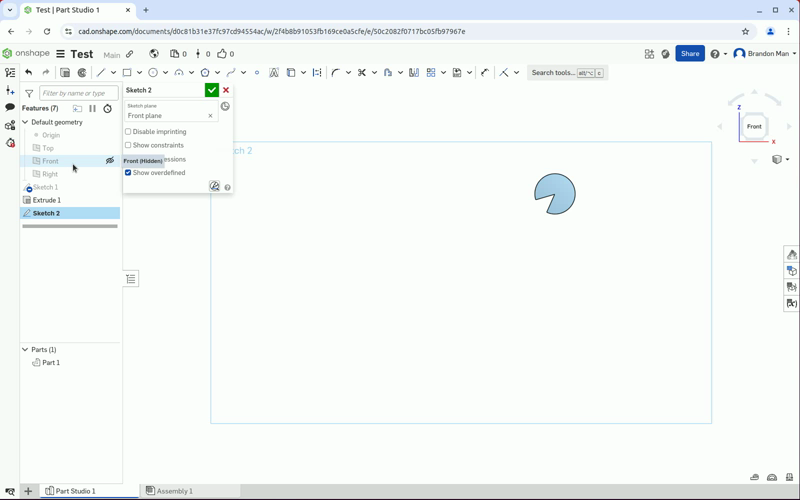
mouse_move(73, 352)
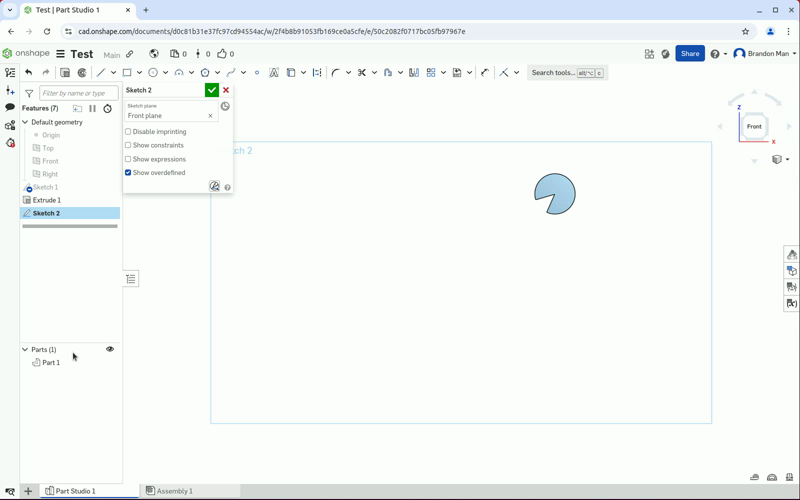
key(y)
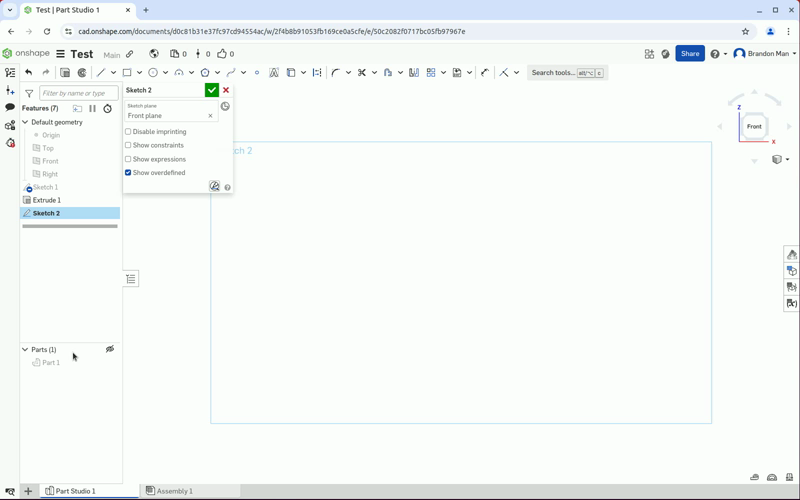
key(l)
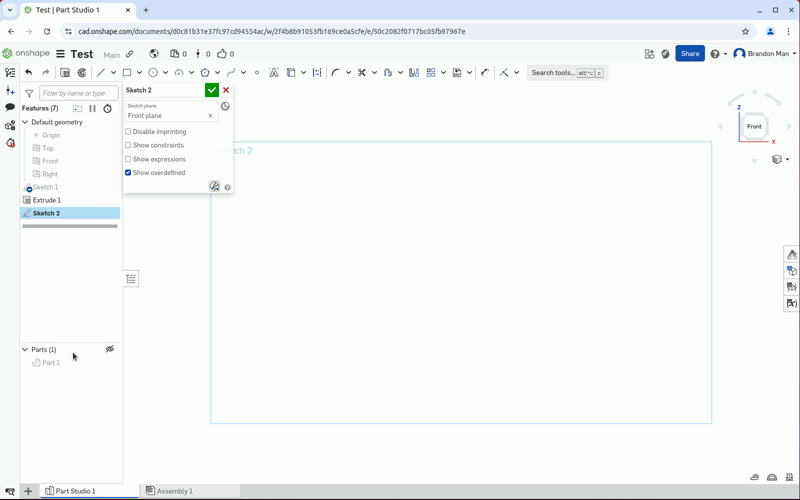
key_down(shift)
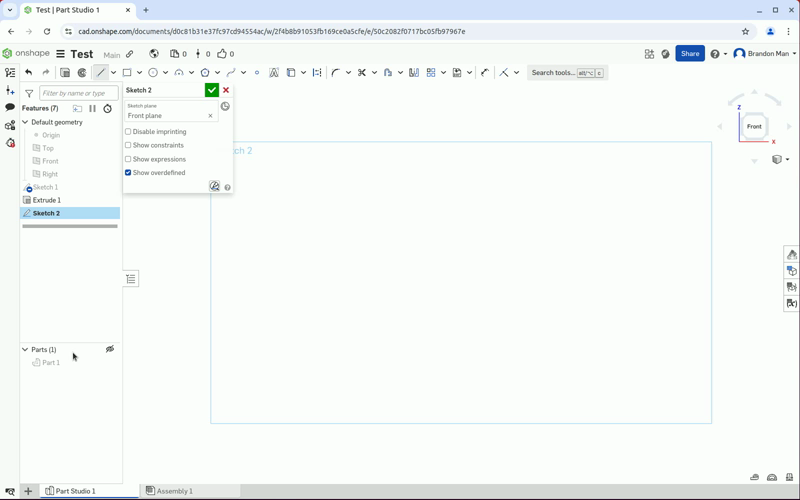
mouse_move(388, 324)
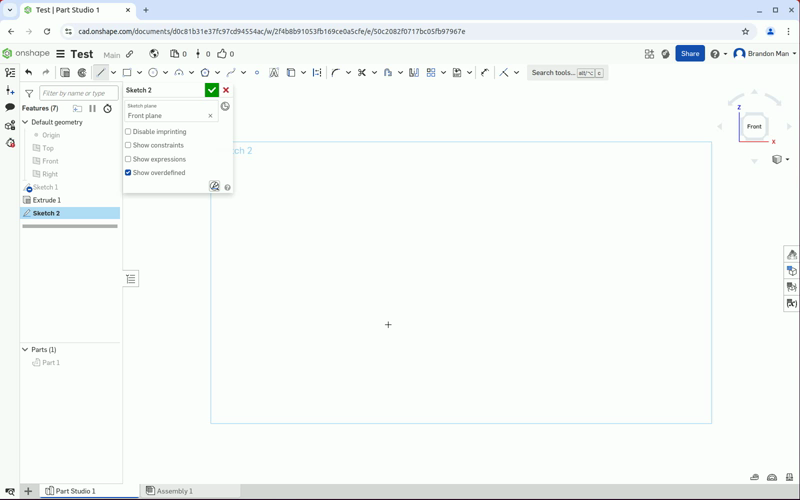
click(388, 324)
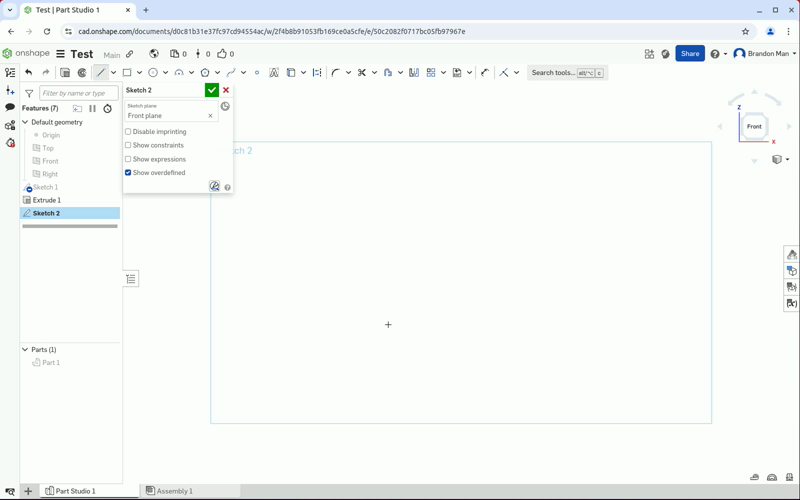
key_up(shift)
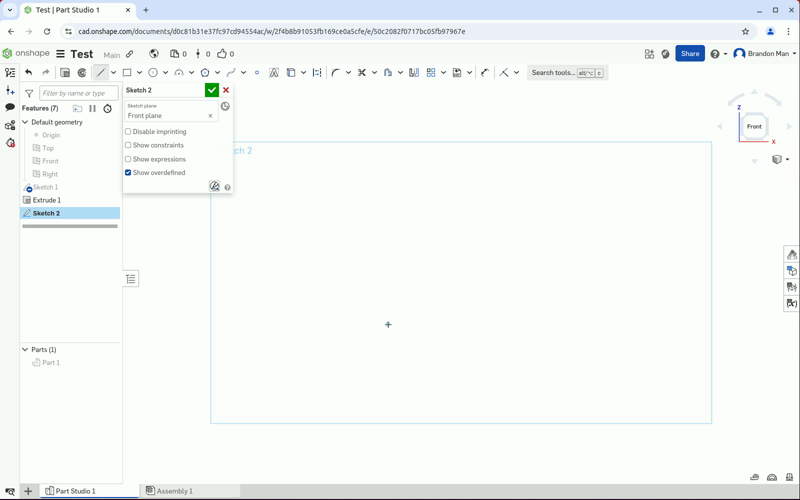
key_down(shift)
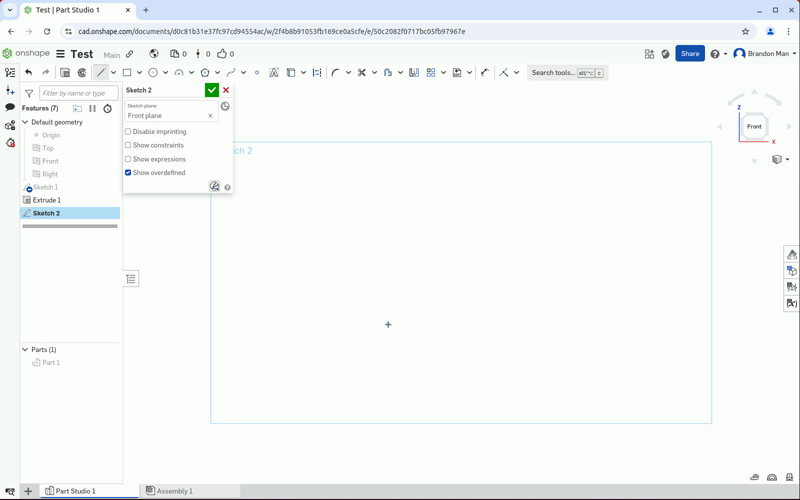
mouse_move(531, 324)
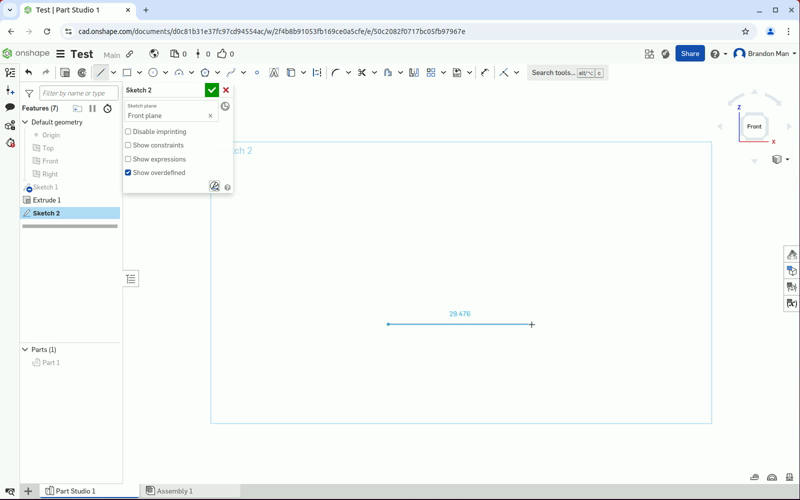
click(531, 324)
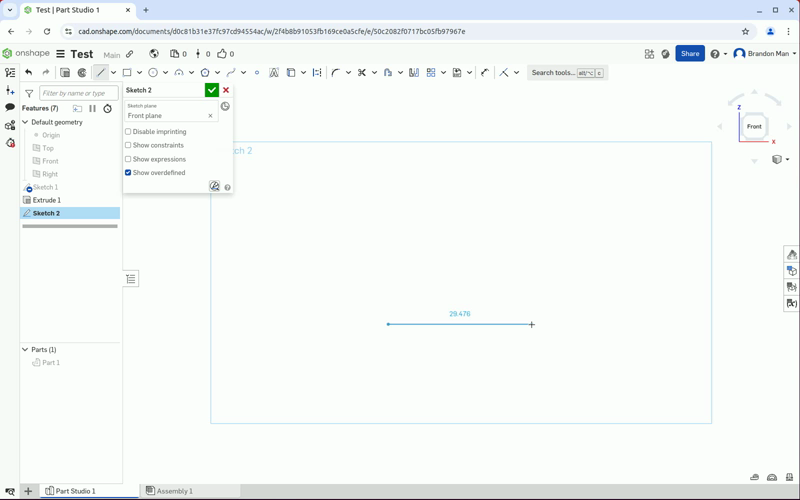
key_up(shift)
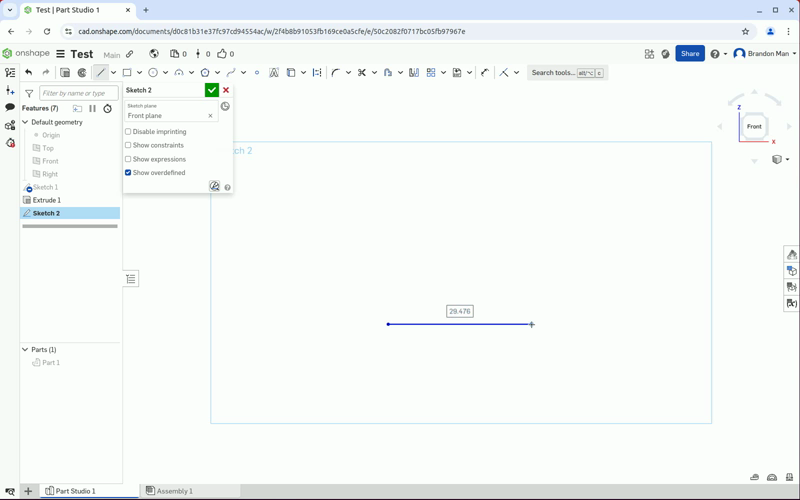
key_down(shift)
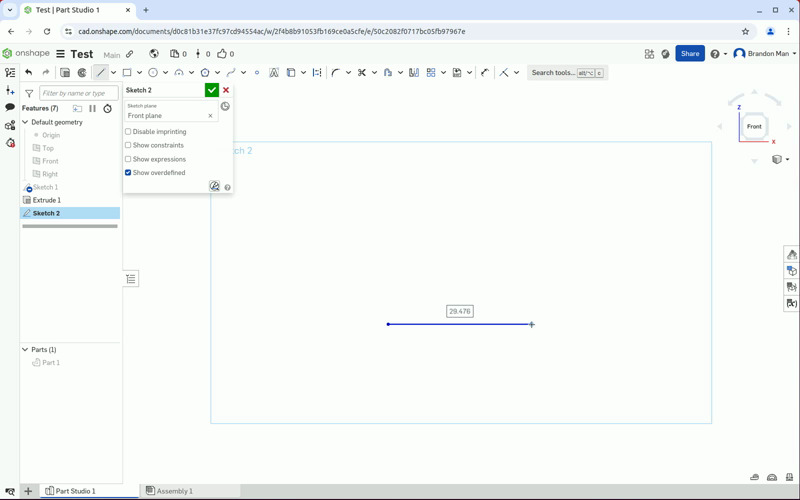
mouse_move(531, 242)
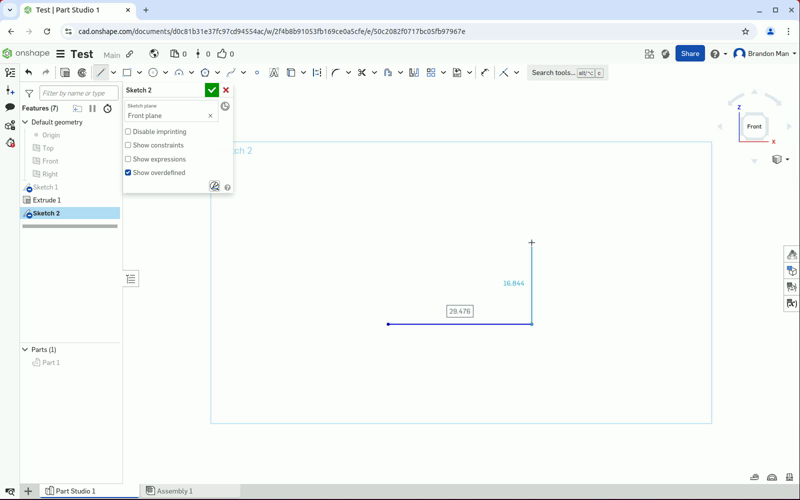
click(531, 242)
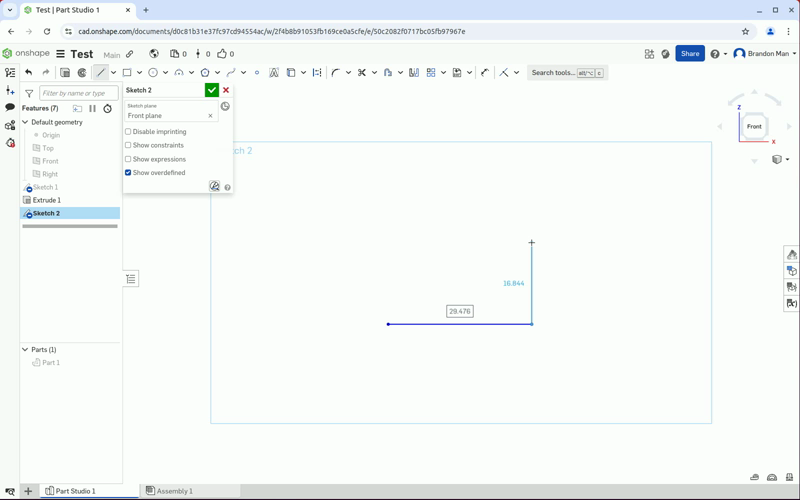
key_up(shift)
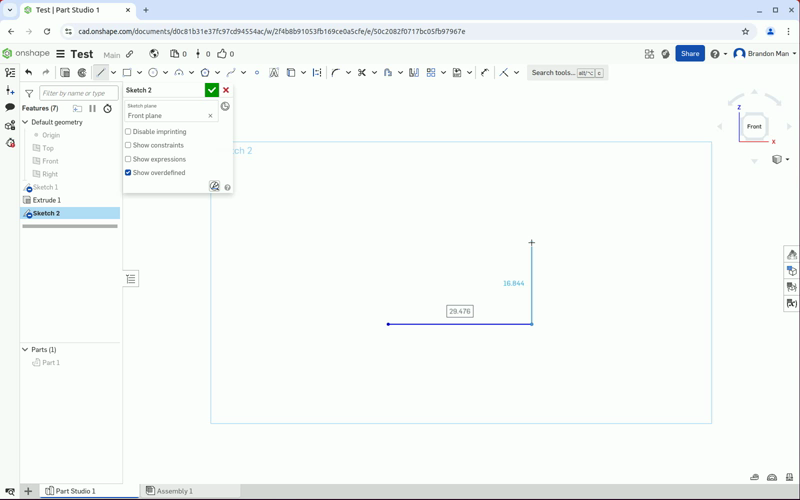
key_down(shift)
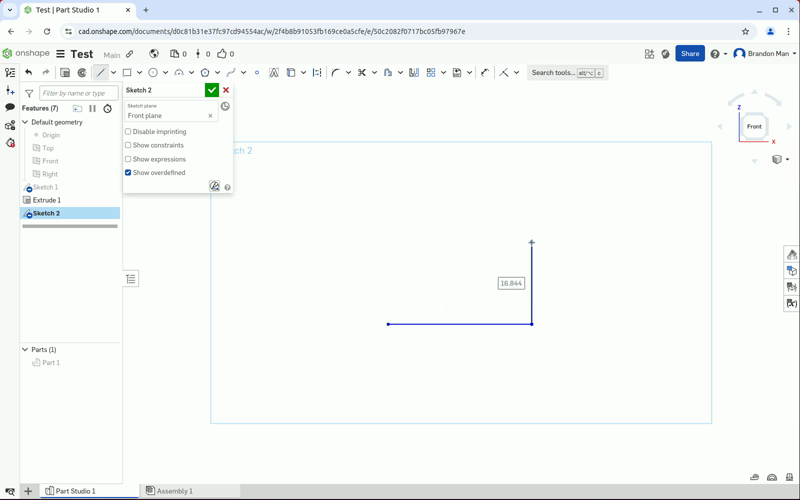
mouse_move(388, 242)
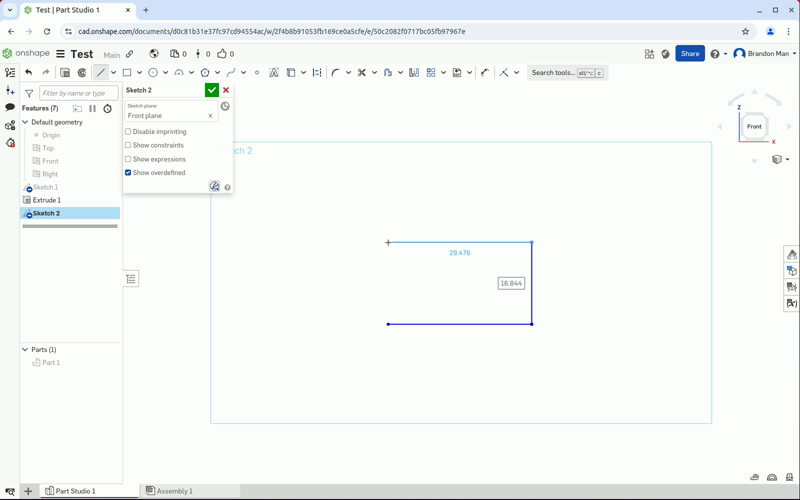
click(388, 242)
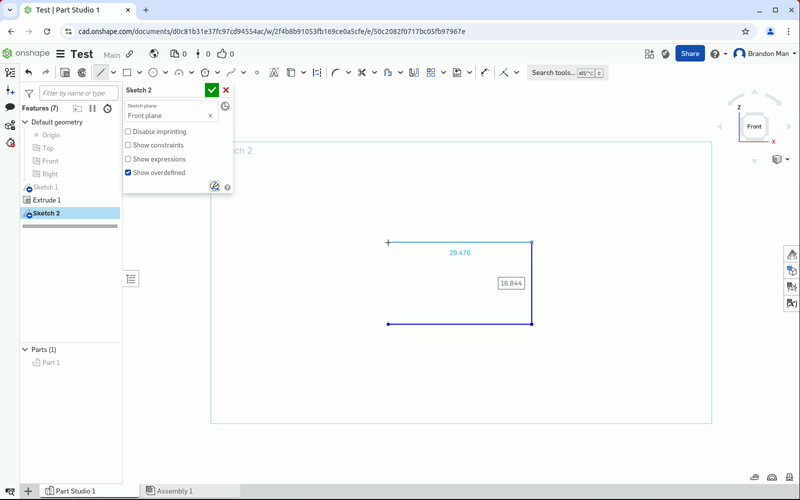
key_up(shift)
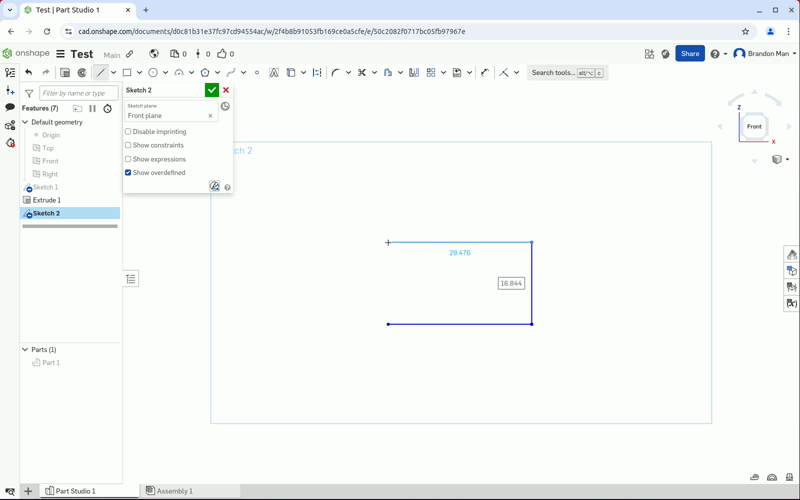
key_down(shift)
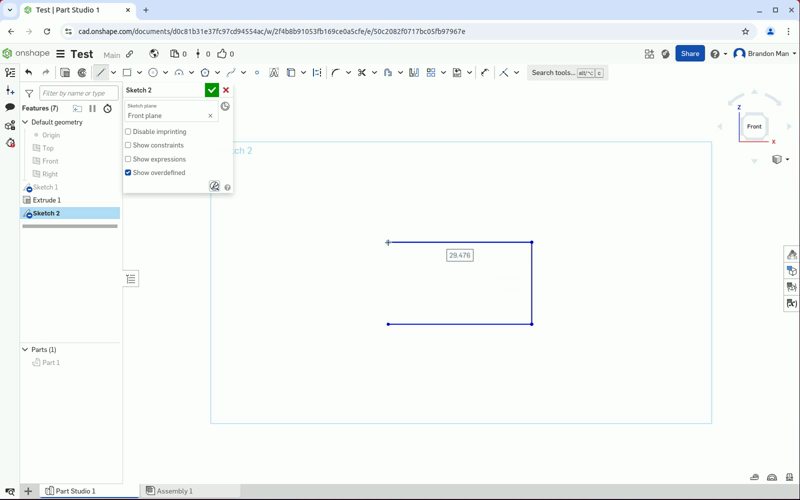
mouse_move(388, 324)
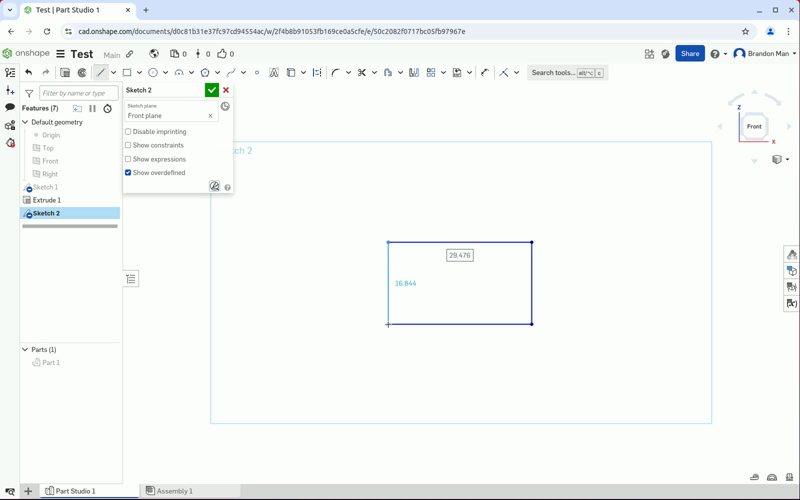
key_up(shift)
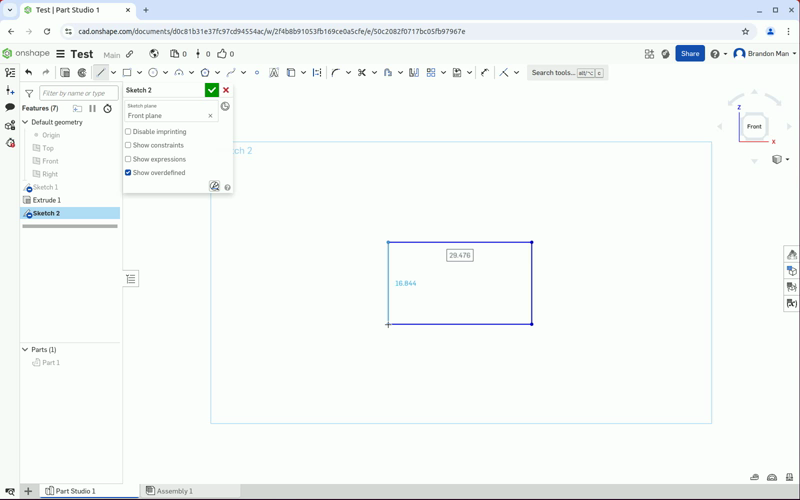
click(388, 324)
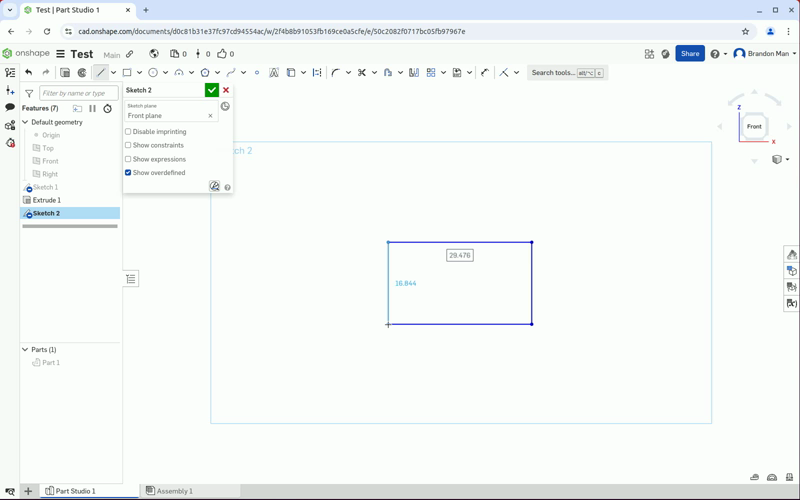
key(esc)
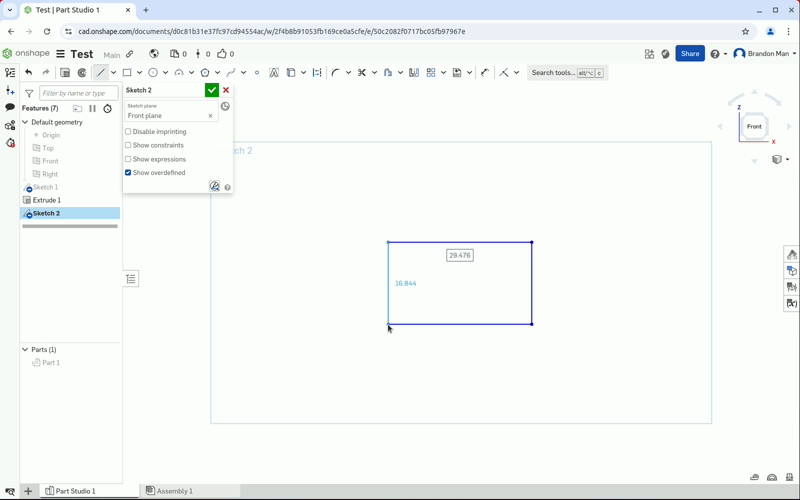
mouse_move(523, 251)
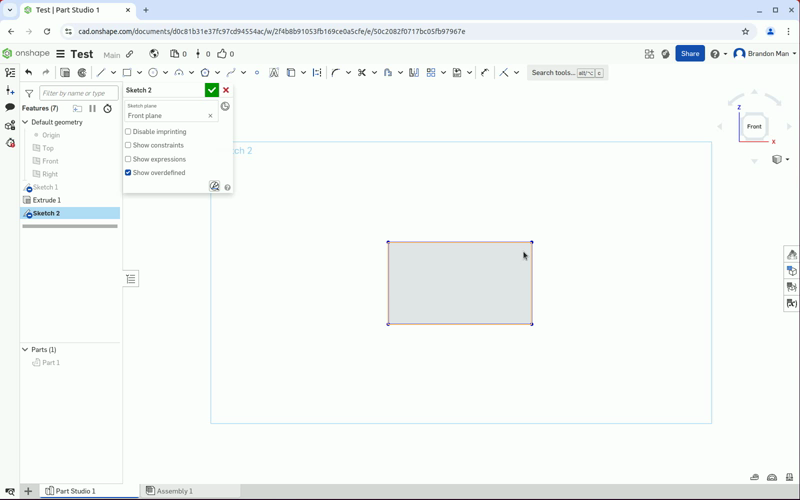
click(523, 251)
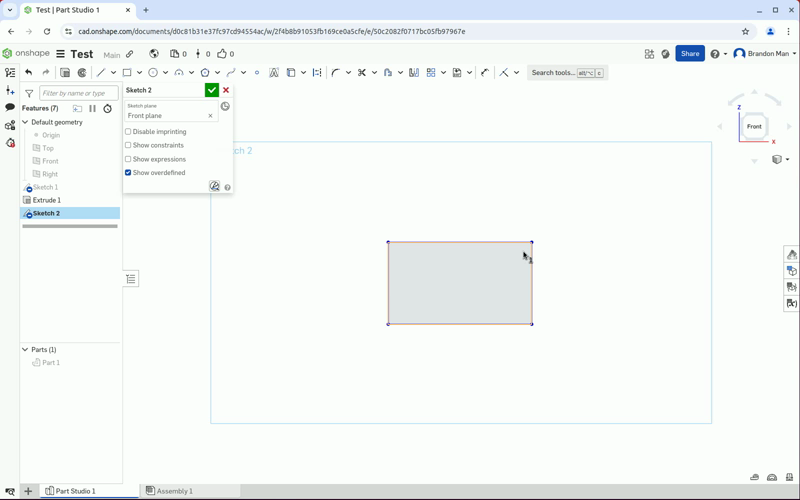
mouse_move(73, 352)
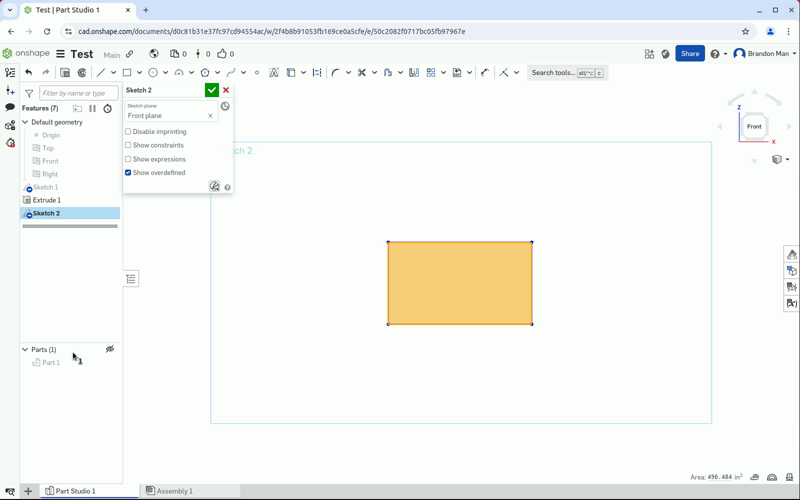
key(shift+y)
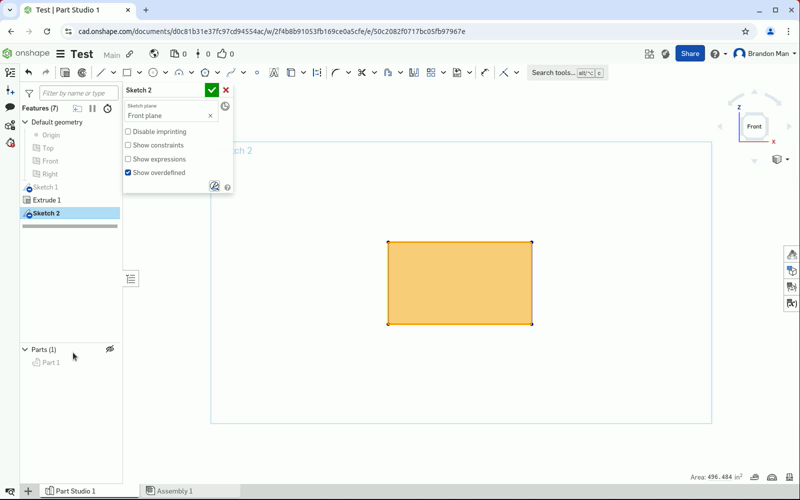
key(shift+e)
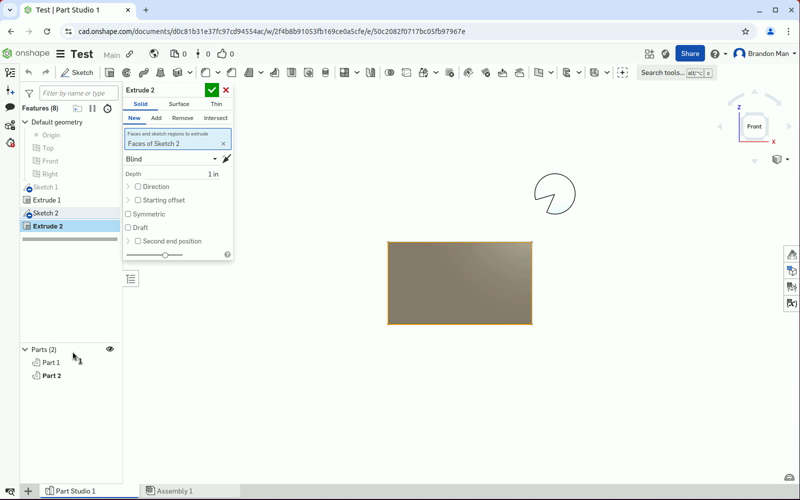
mouse_move(143, 106)
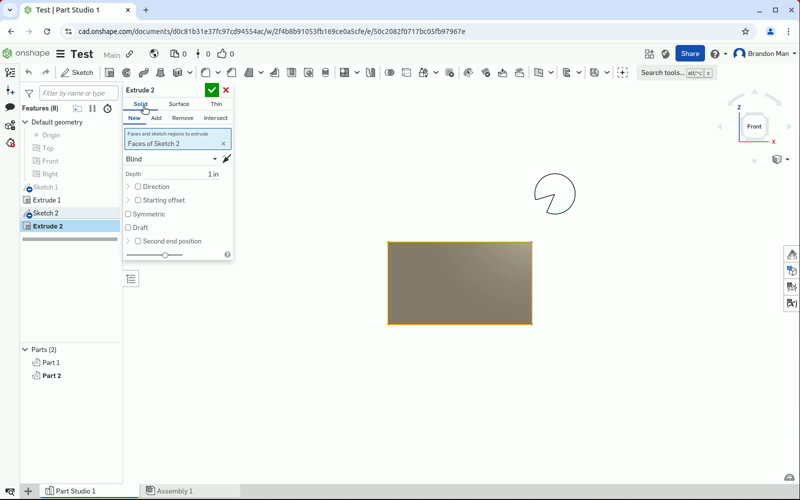
click(143, 106)
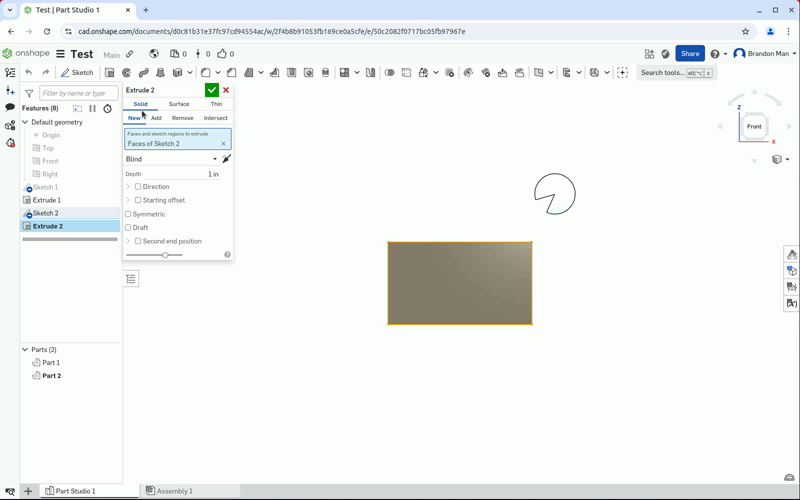
mouse_move(137, 120)
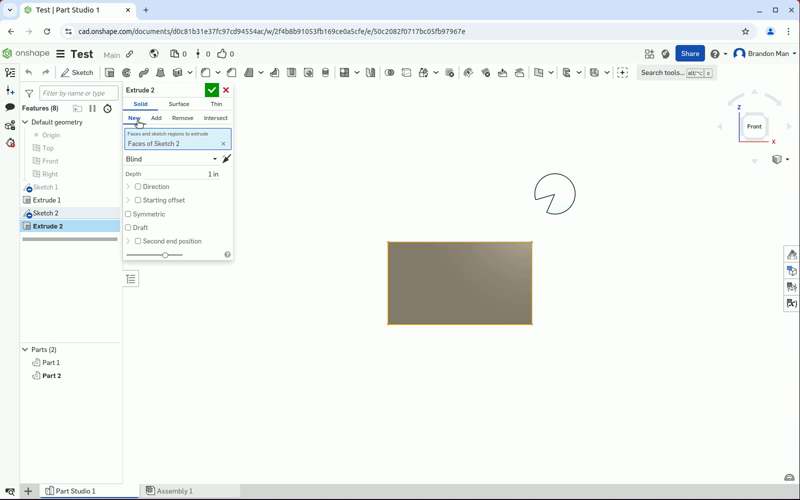
click(137, 120)
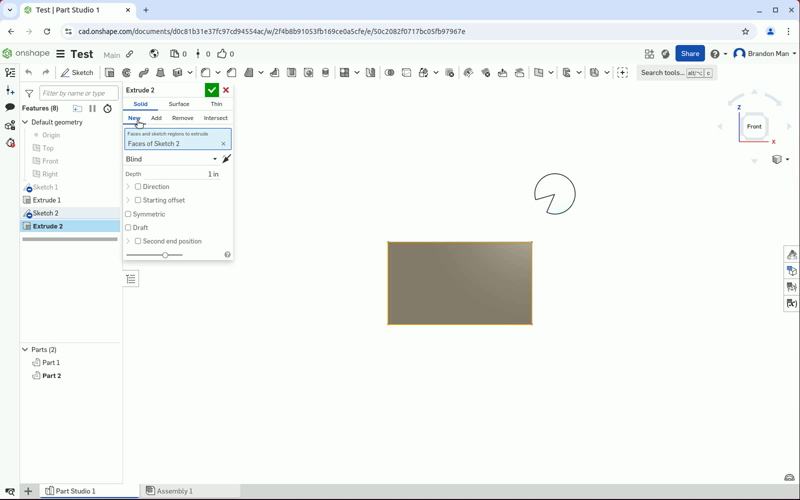
key(tab, 4)
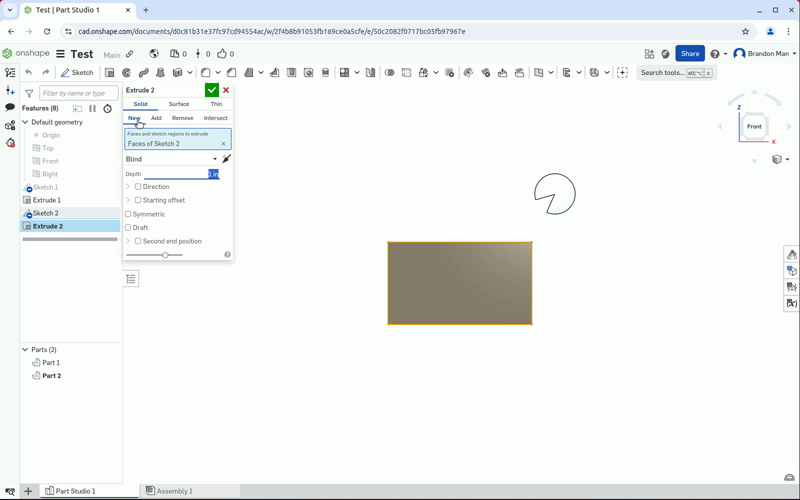
text(6.981)
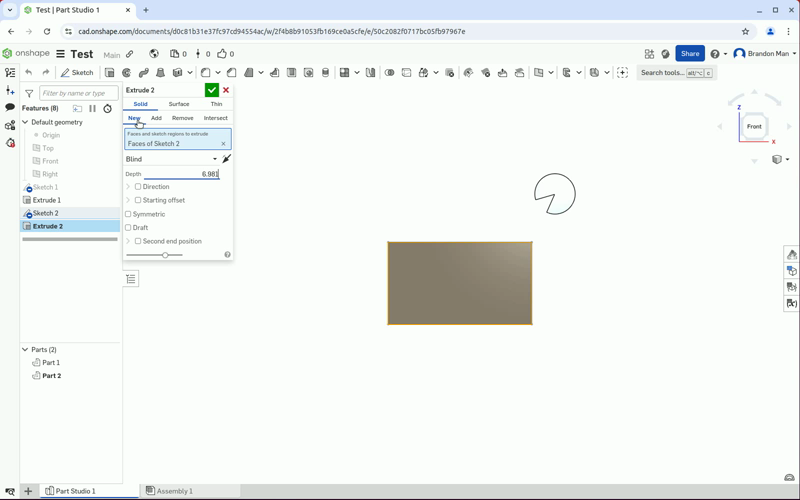
key(enter)
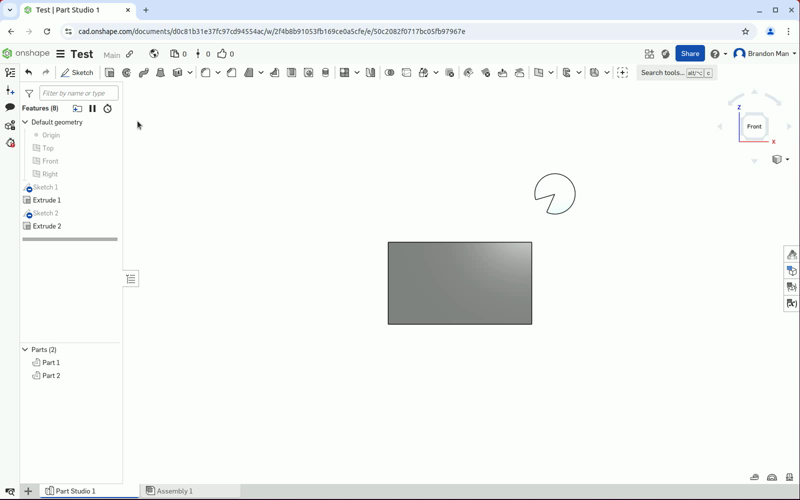
key(shift+h)
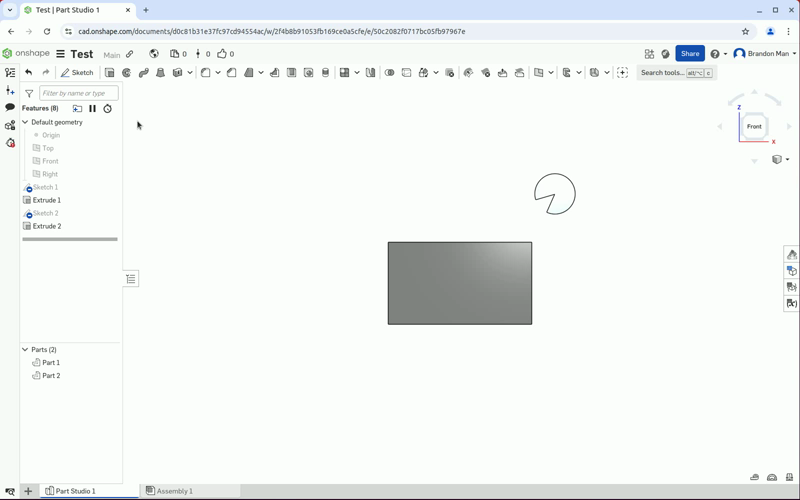
key(shift+h)
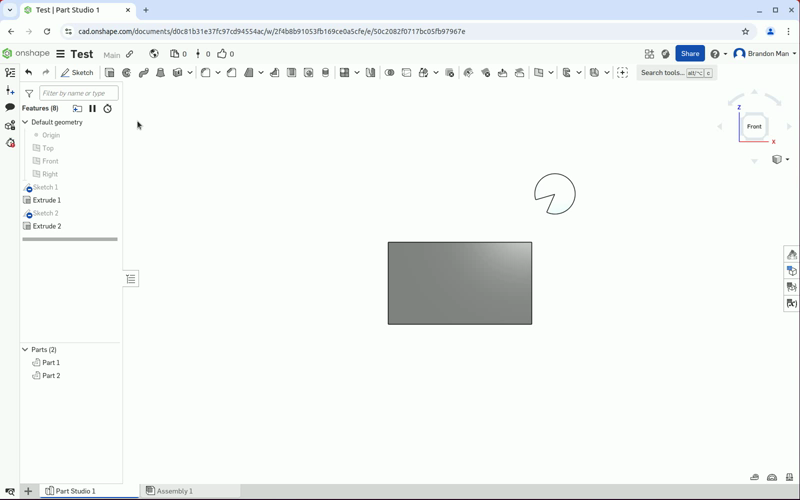
mouse_move(73, 189)
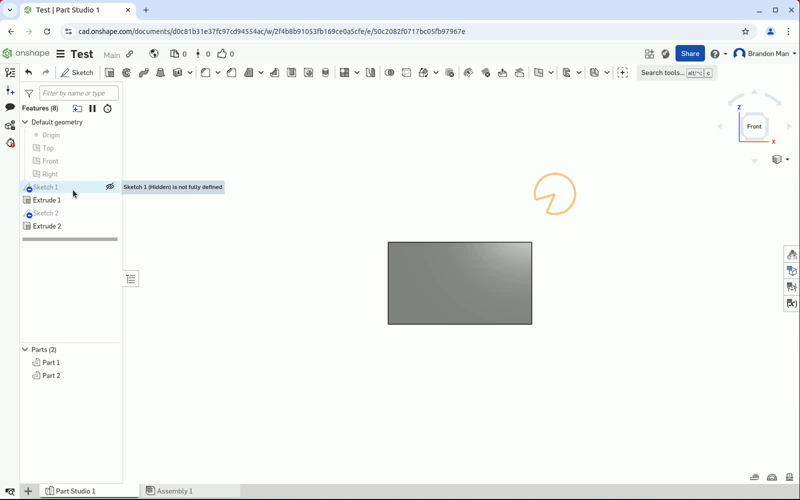
click(73, 189)
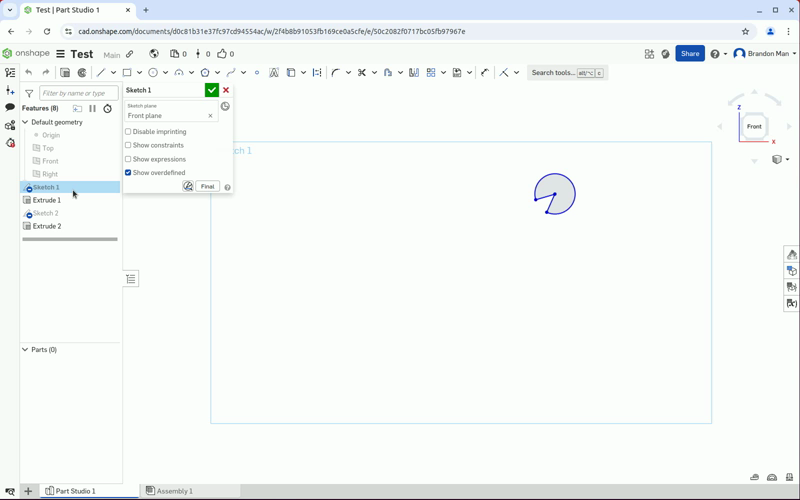
mouse_move(229, 92)
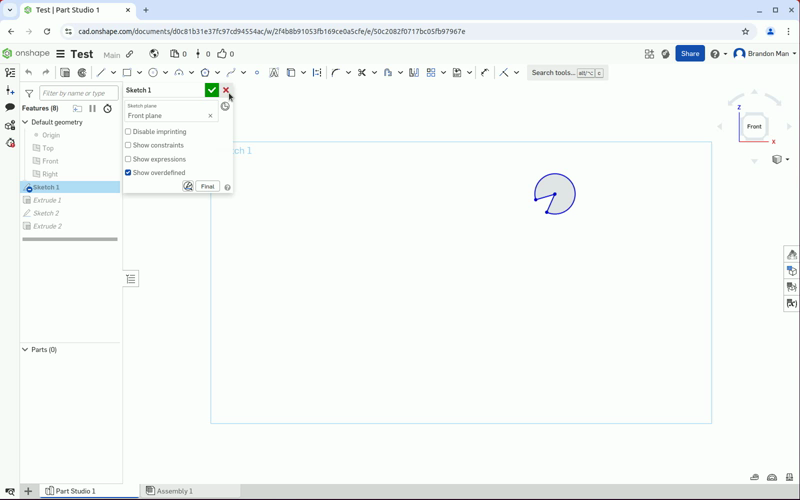
click(229, 92)
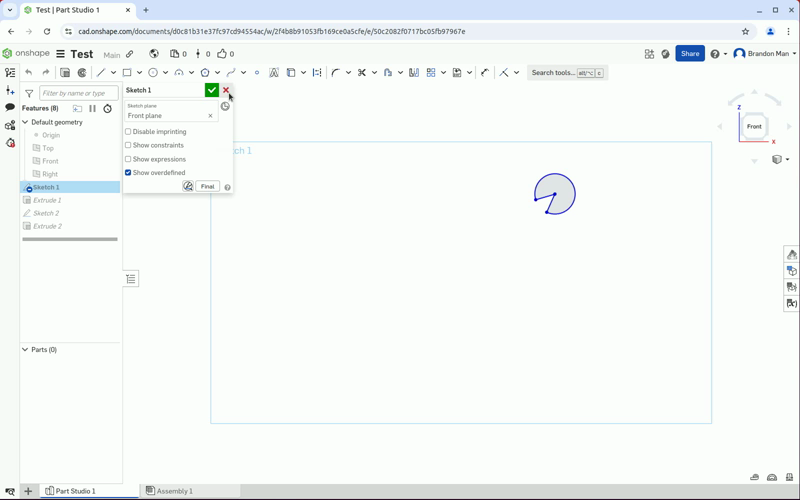
key(shift+s)
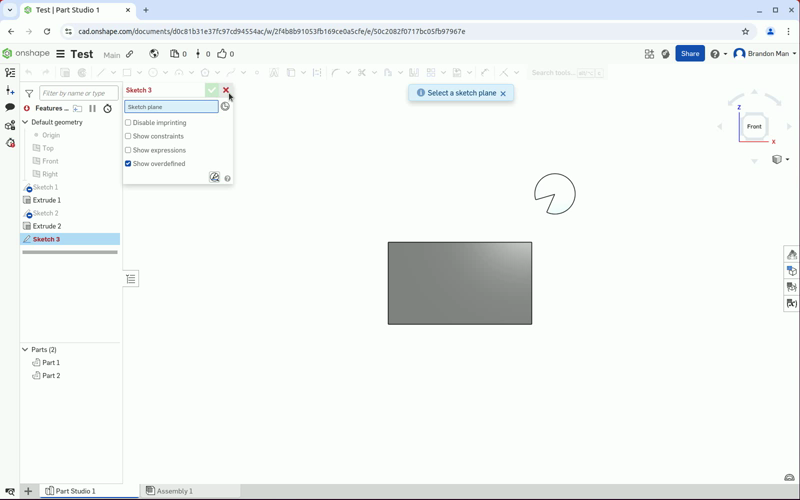
mouse_move(73, 163)
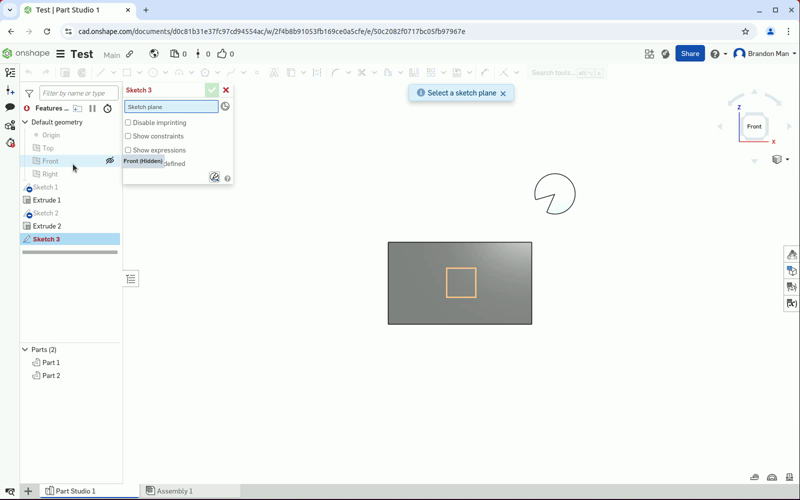
click(73, 163)
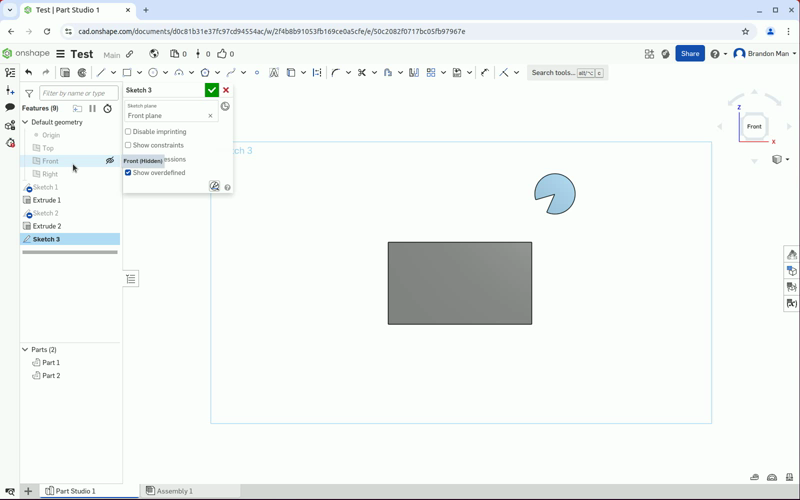
mouse_move(73, 352)
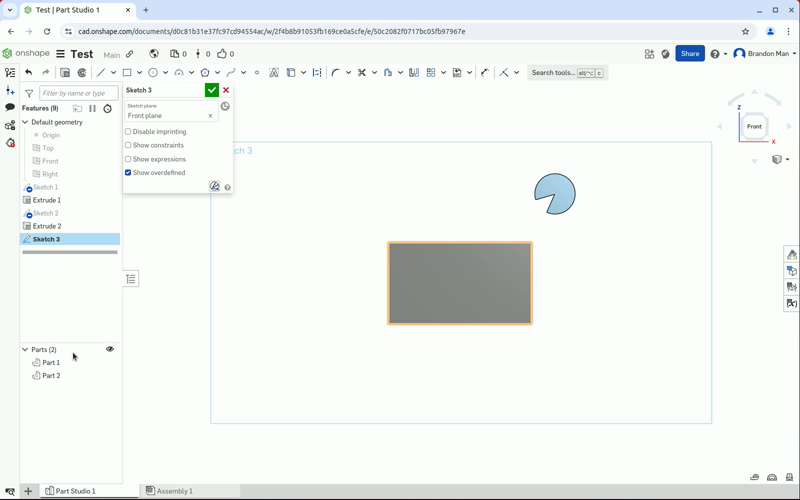
key(y)
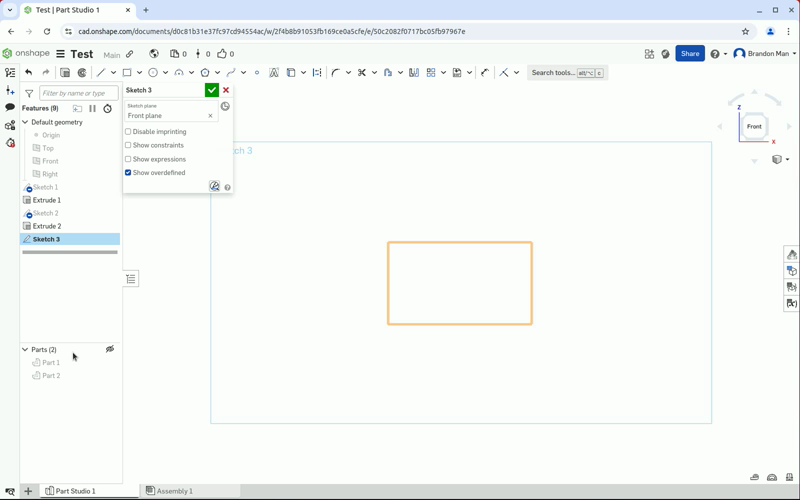
key(l)
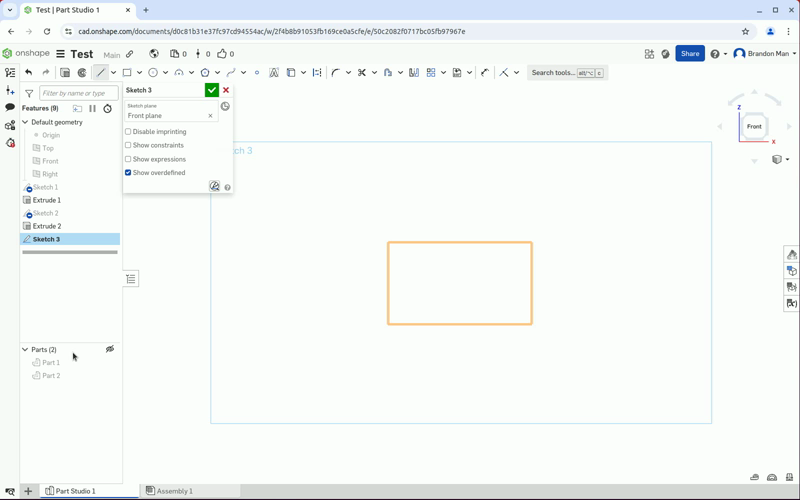
key_down(shift)
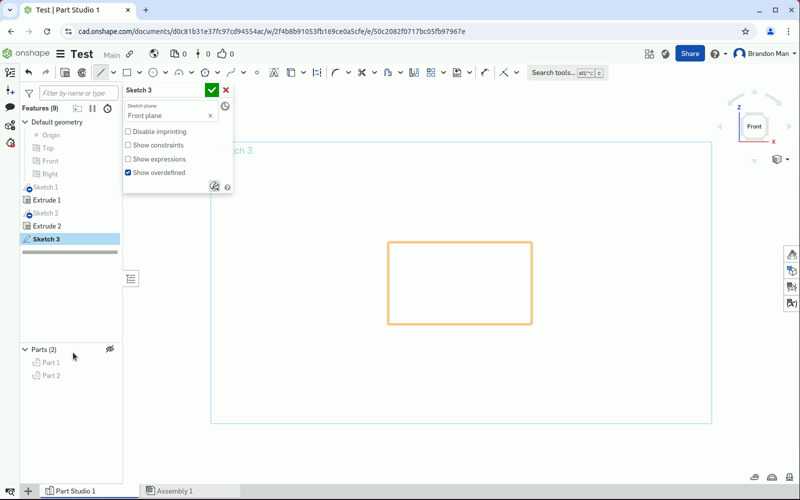
mouse_move(388, 241)
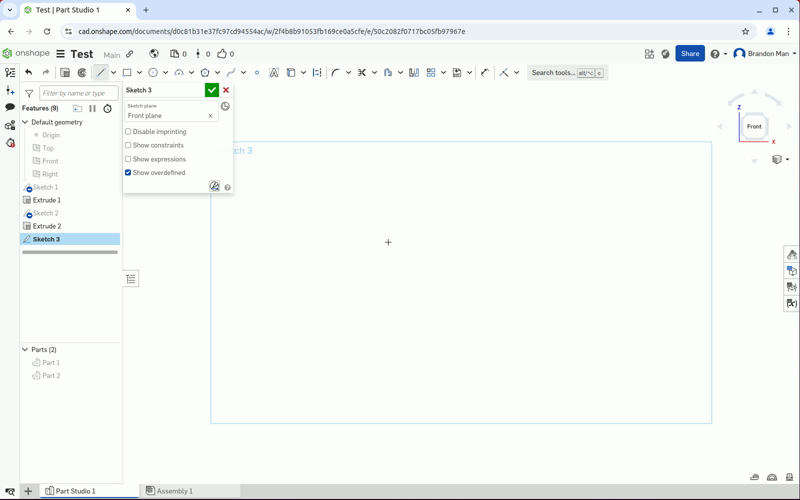
click(388, 241)
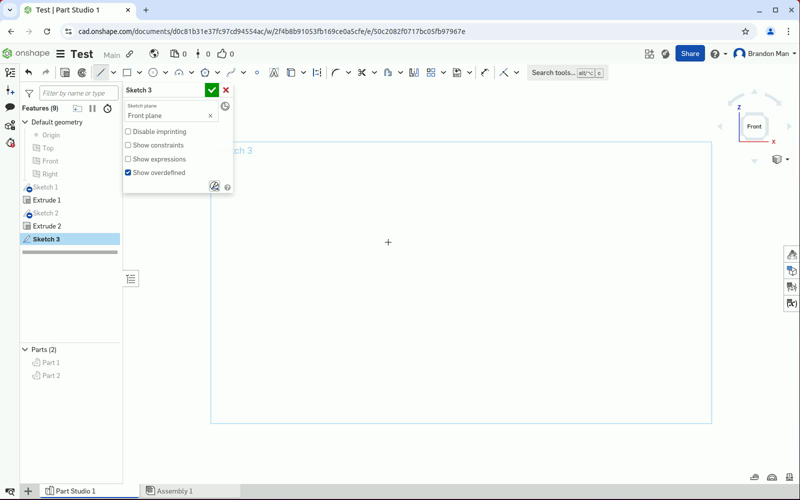
key_up(shift)
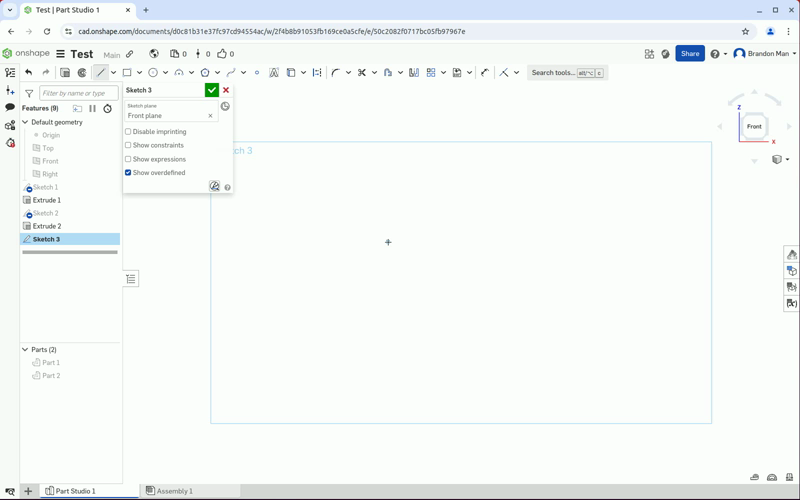
key_down(shift)
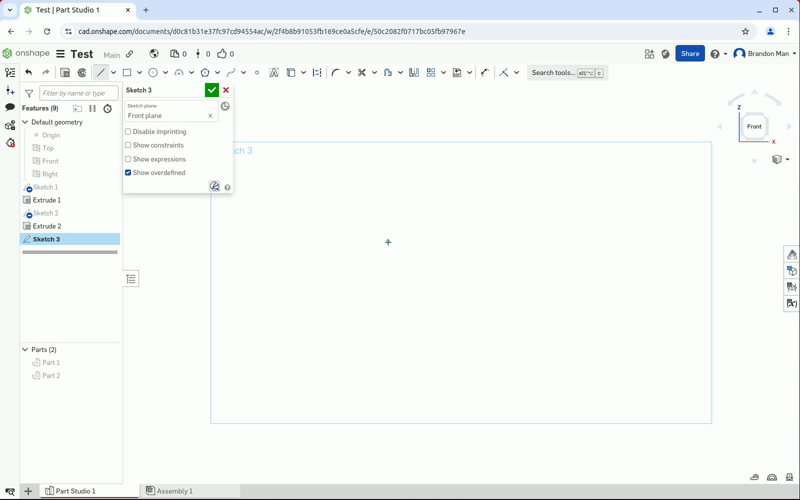
mouse_move(531, 241)
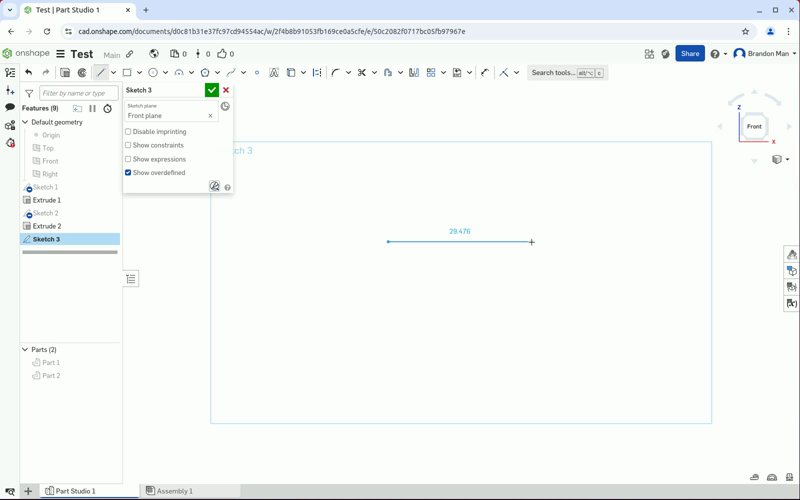
click(531, 241)
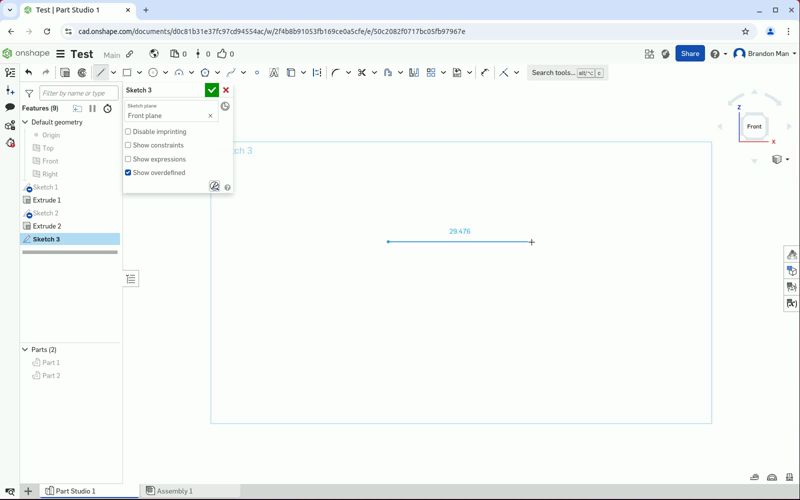
key_up(shift)
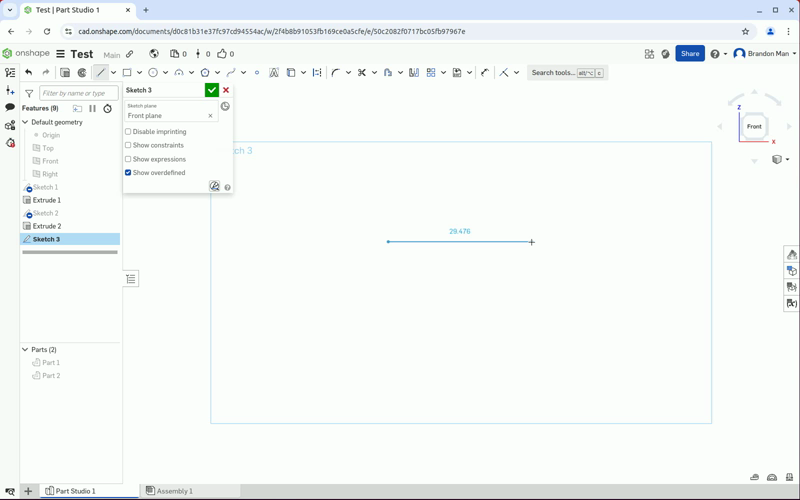
key_down(shift)
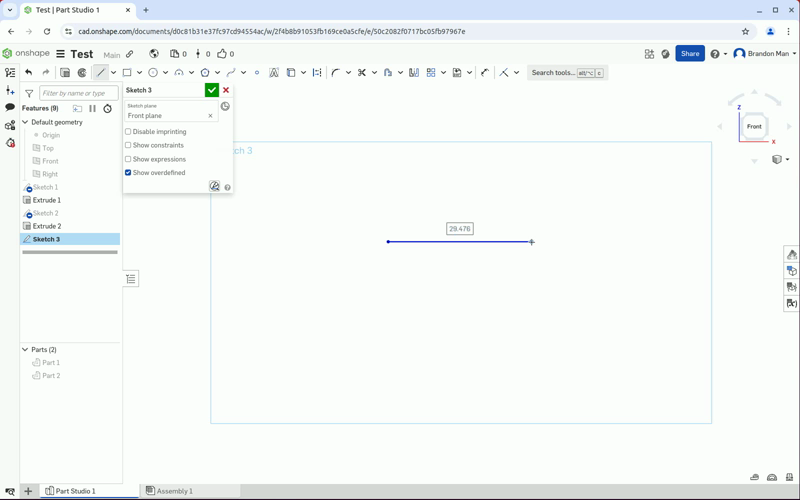
mouse_move(561, 241)
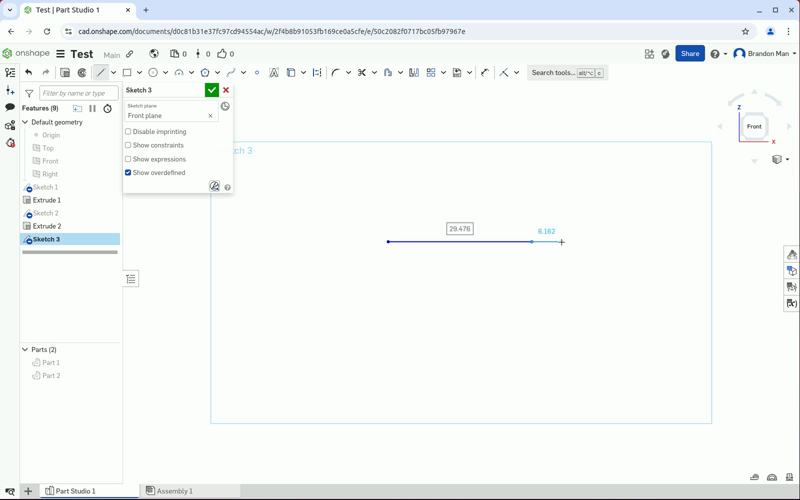
mouse_move(544, 212)
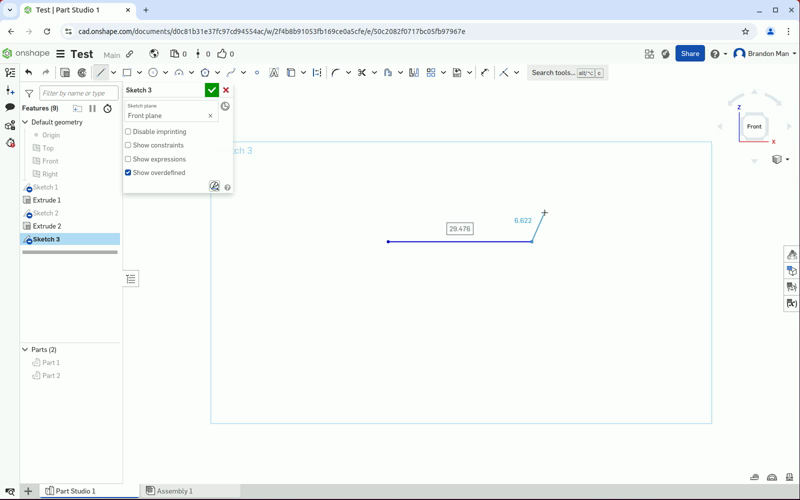
click(544, 212)
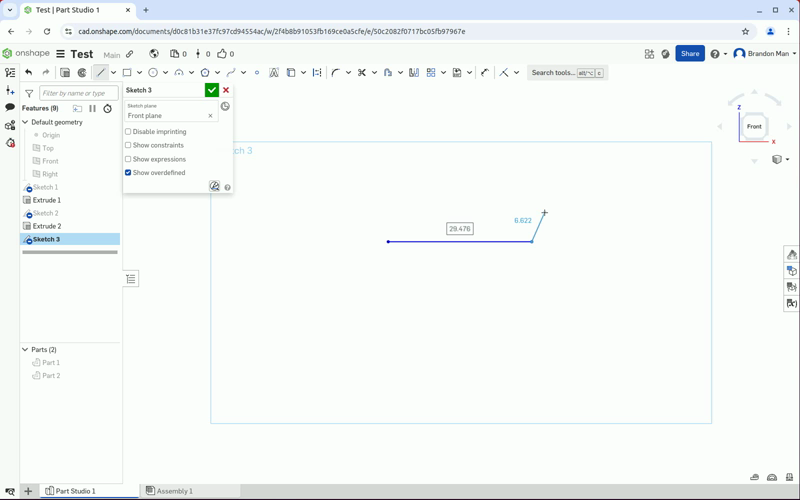
key_up(shift)
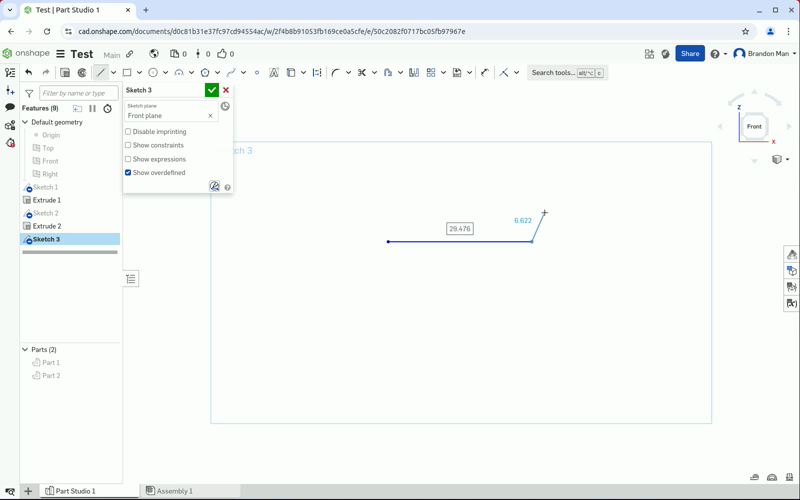
key(esc)
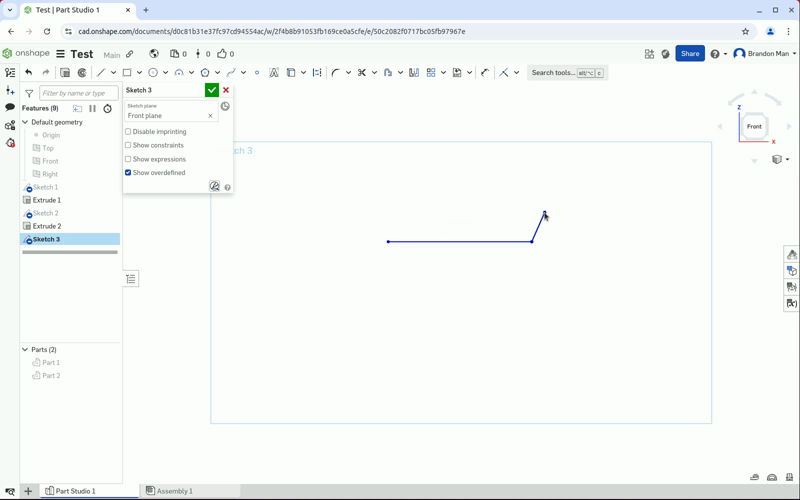
key(a)
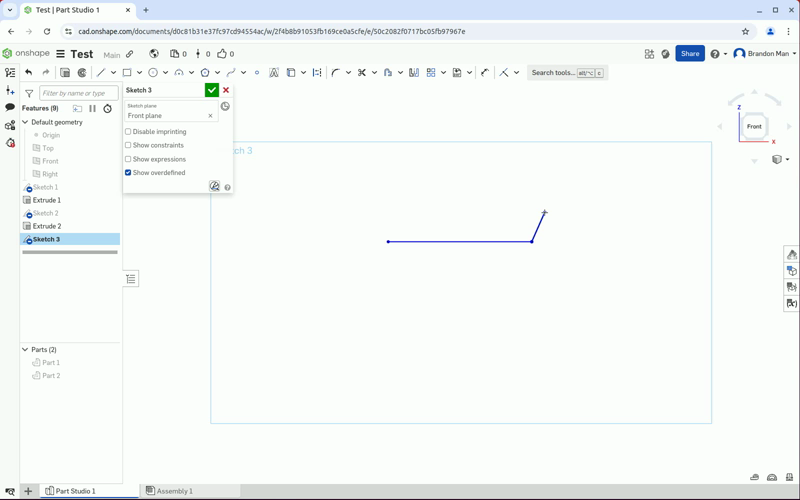
mouse_move(544, 212)
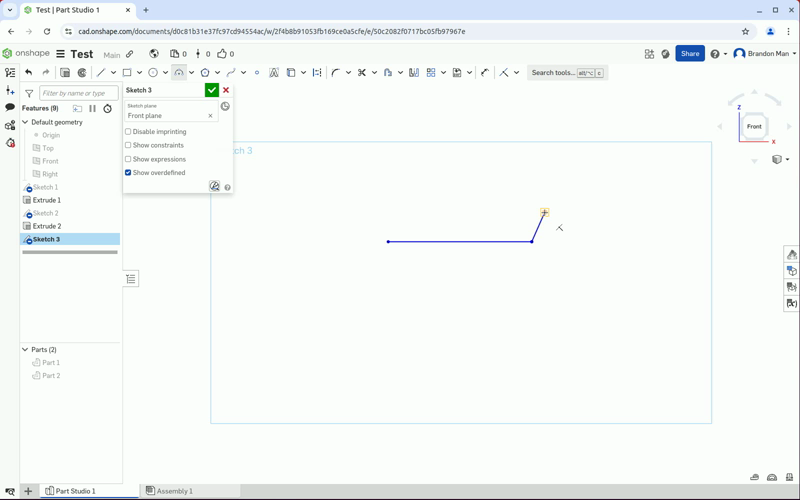
click(544, 212)
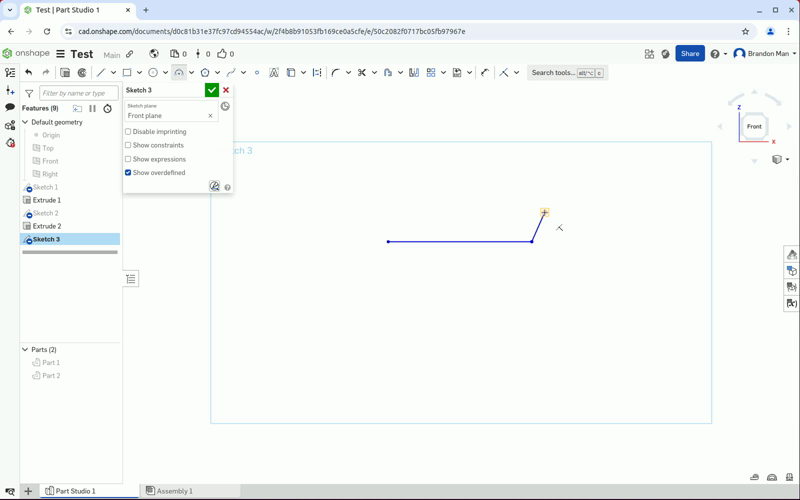
key_down(shift)
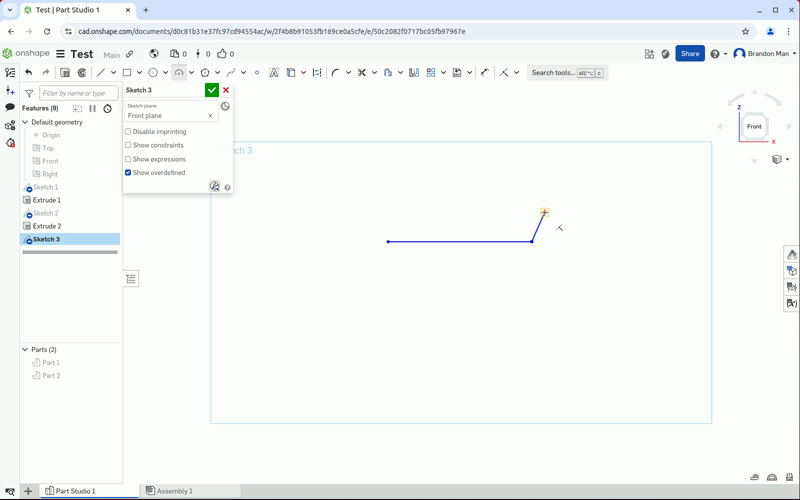
mouse_move(534, 200)
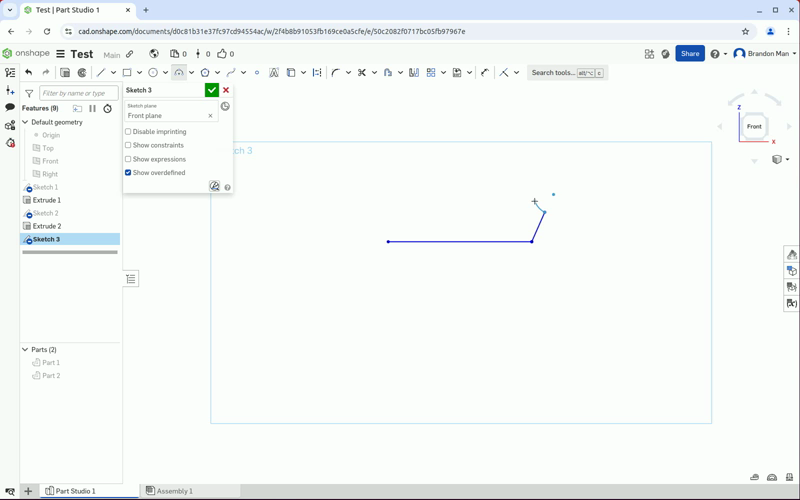
click(534, 200)
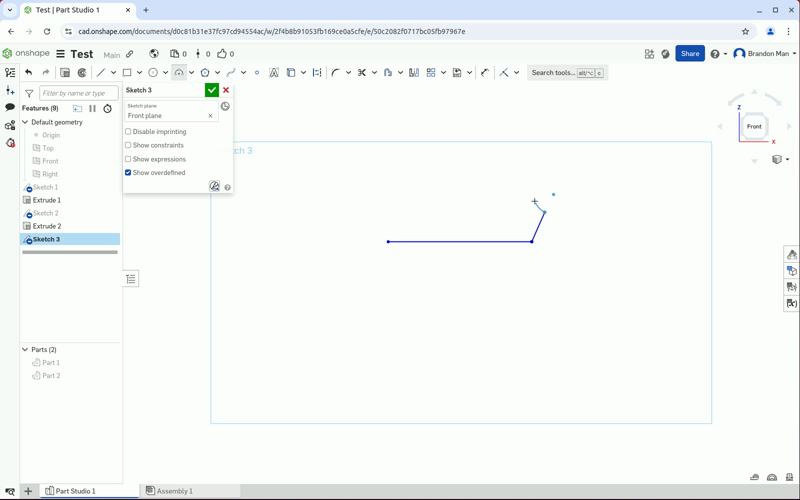
mouse_move(538, 207)
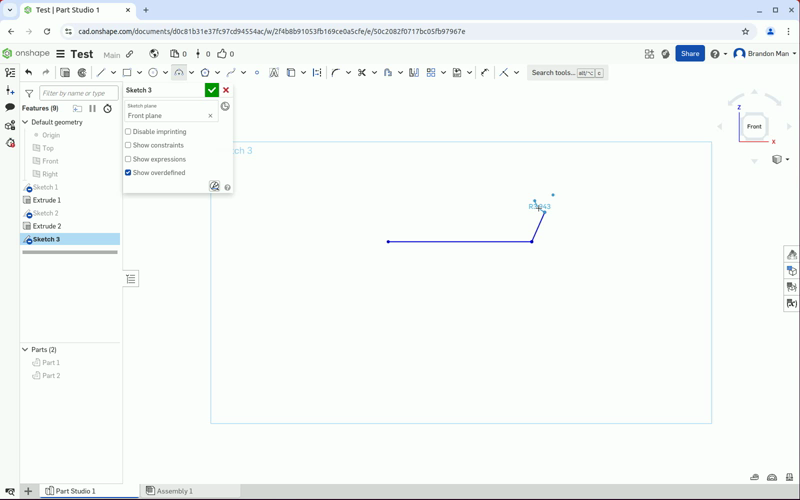
click(538, 207)
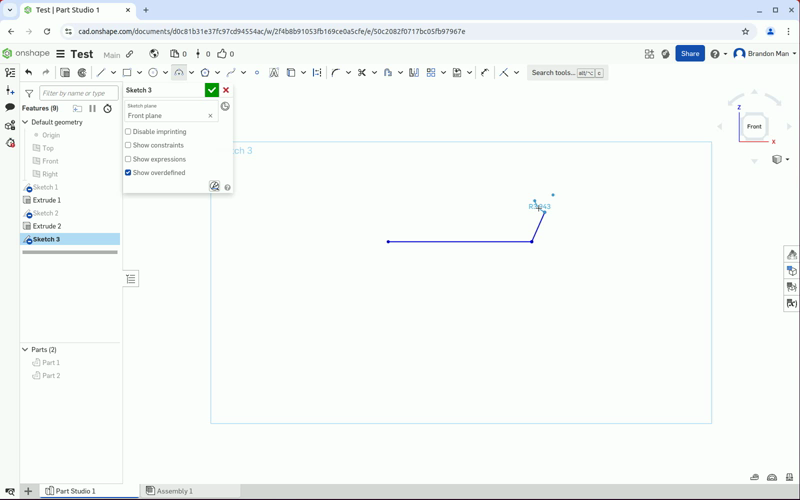
key_up(shift)
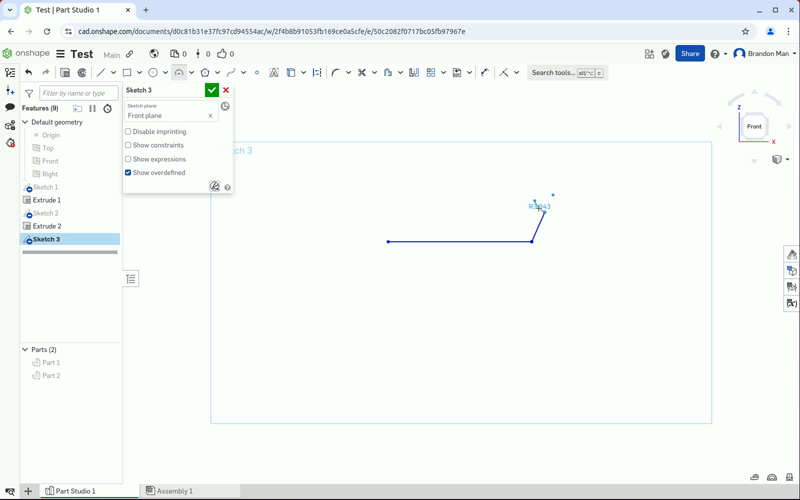
key(esc)
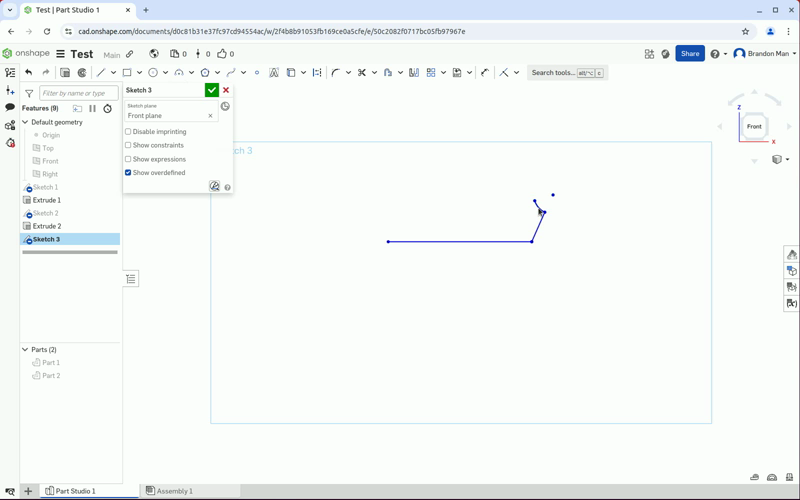
key(l)
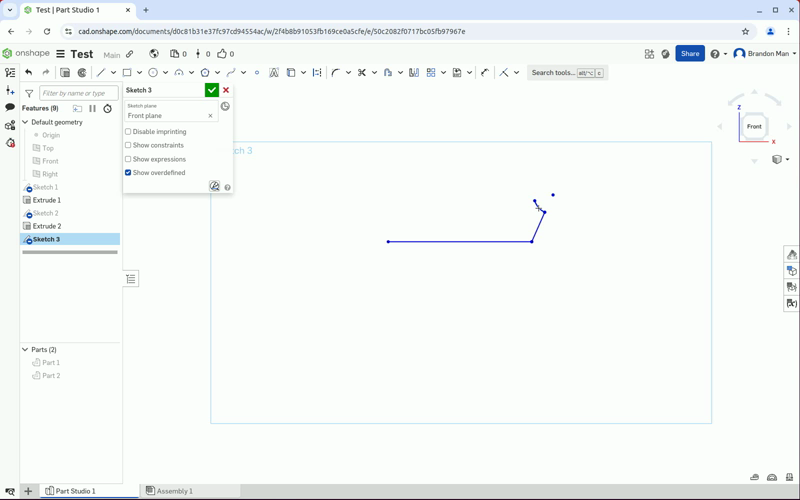
mouse_move(534, 200)
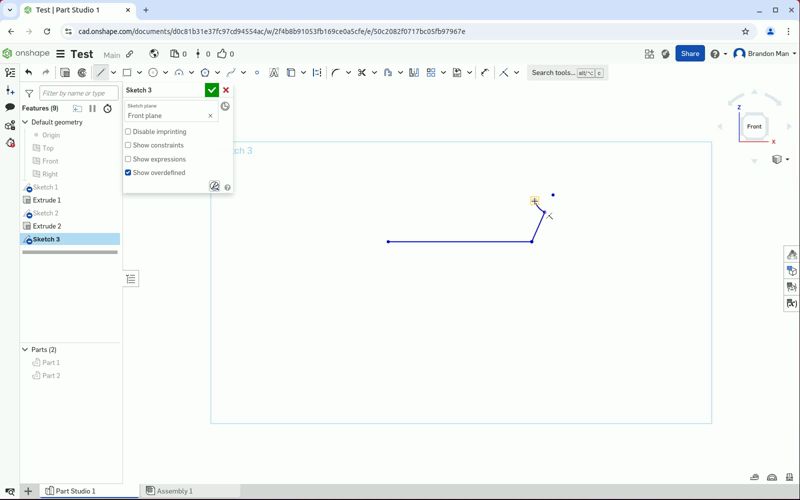
click(534, 200)
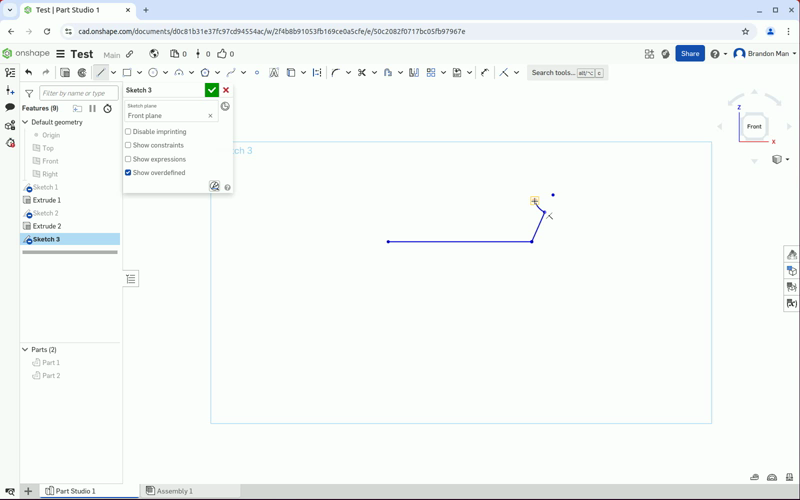
key_down(shift)
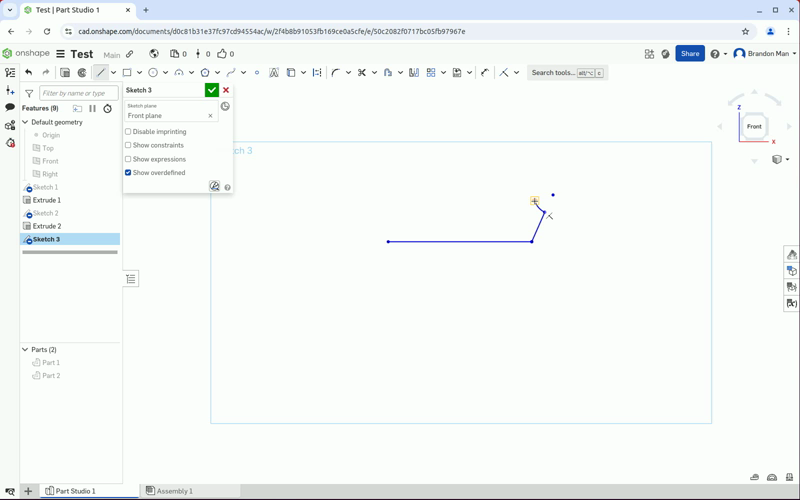
mouse_move(388, 241)
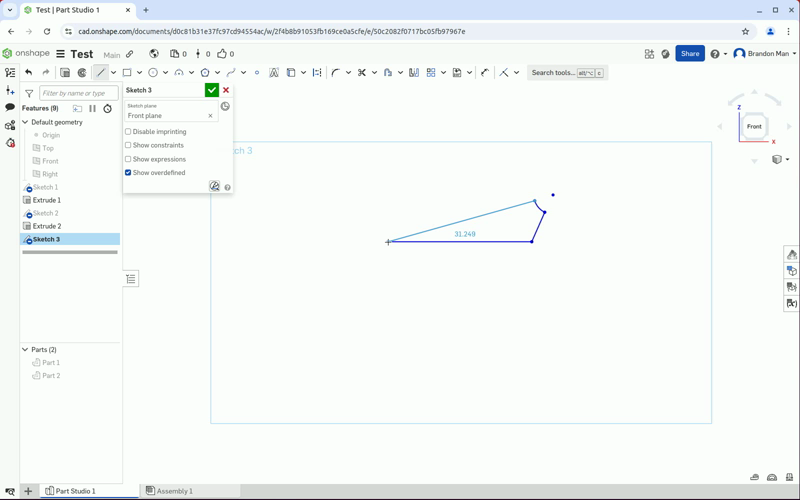
key_up(shift)
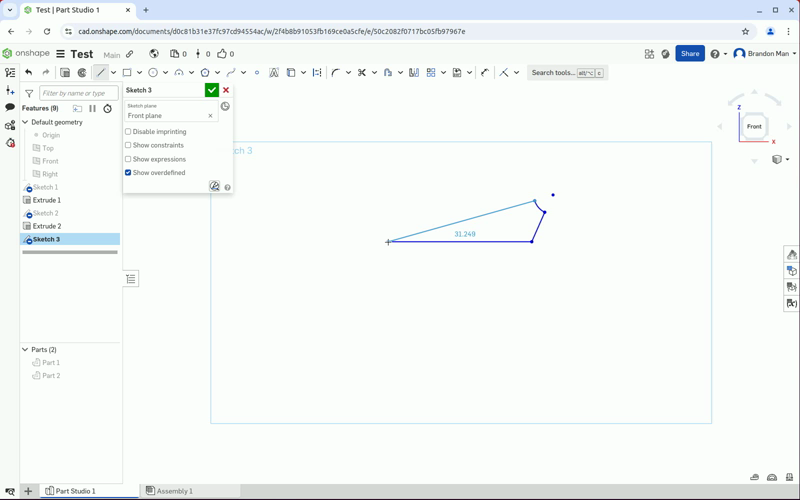
click(388, 241)
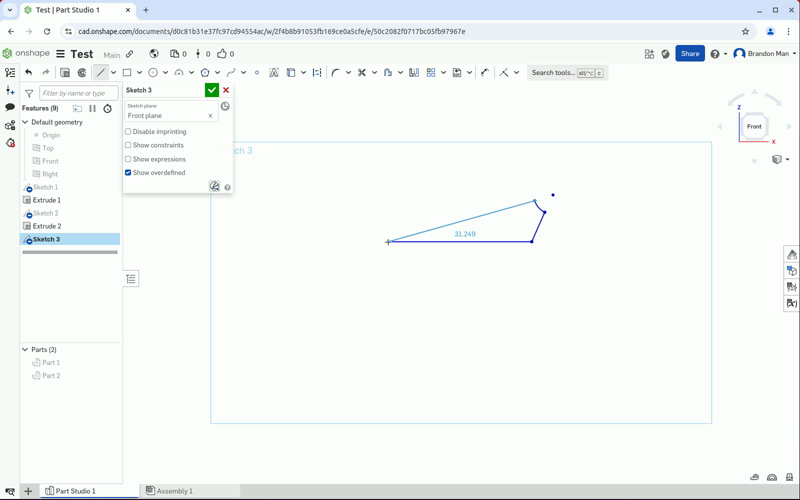
key(esc)
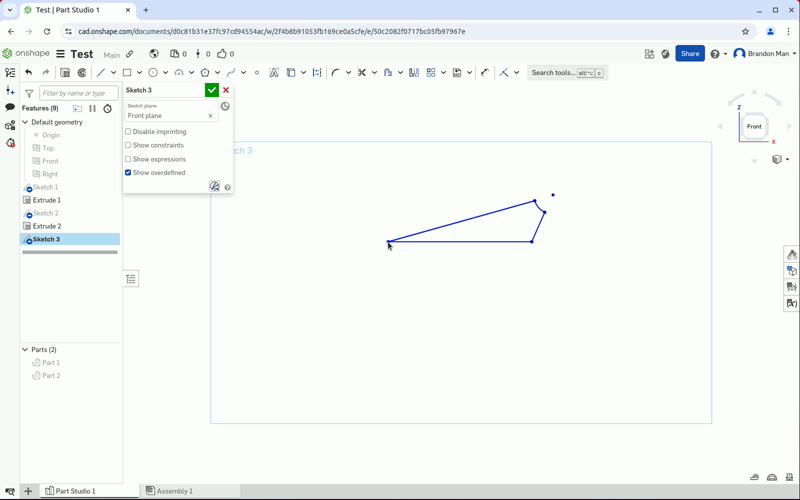
mouse_move(490, 228)
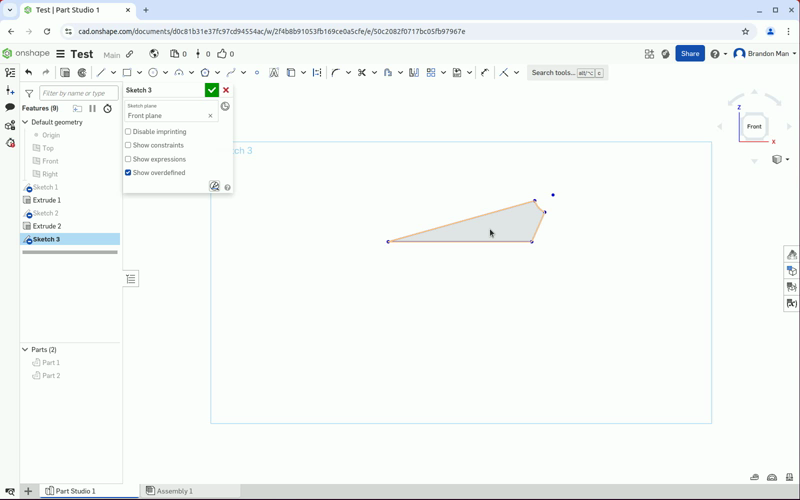
click(490, 228)
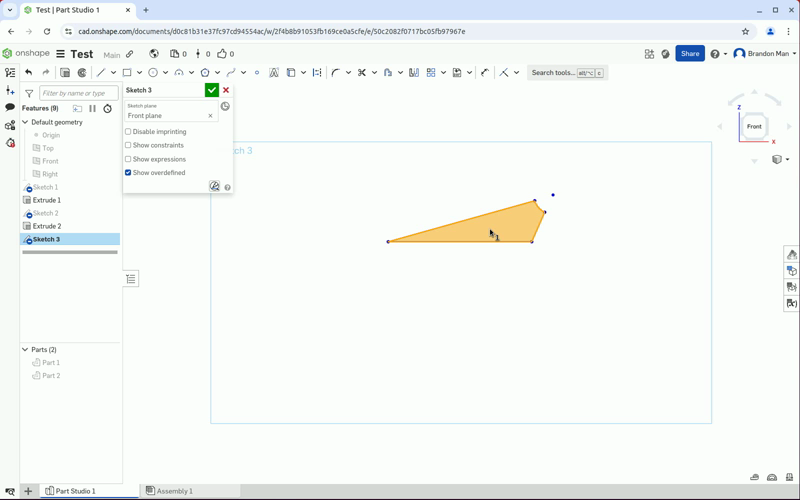
mouse_move(73, 352)
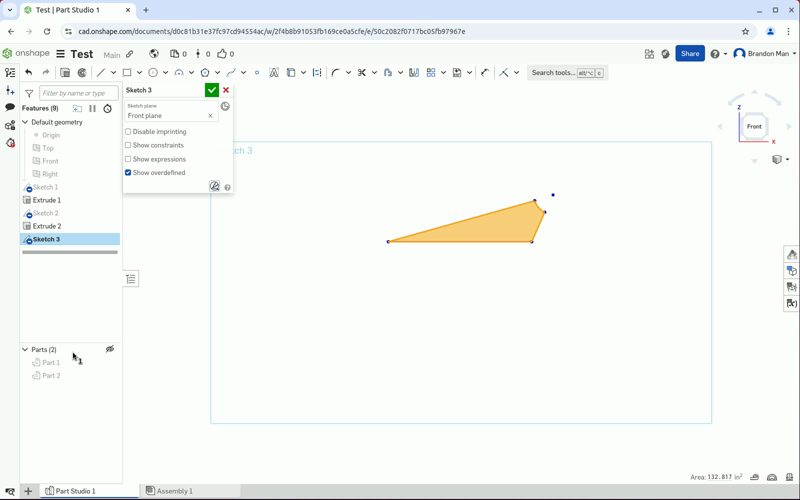
key(shift+y)
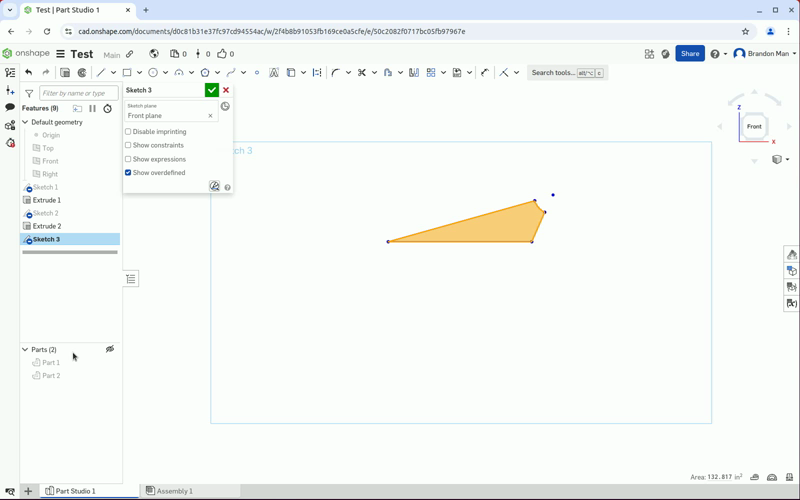
key(shift+e)
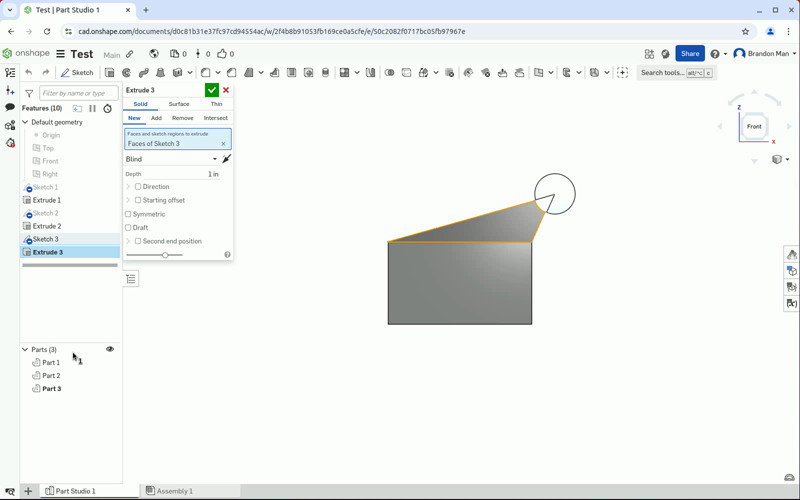
mouse_move(143, 106)
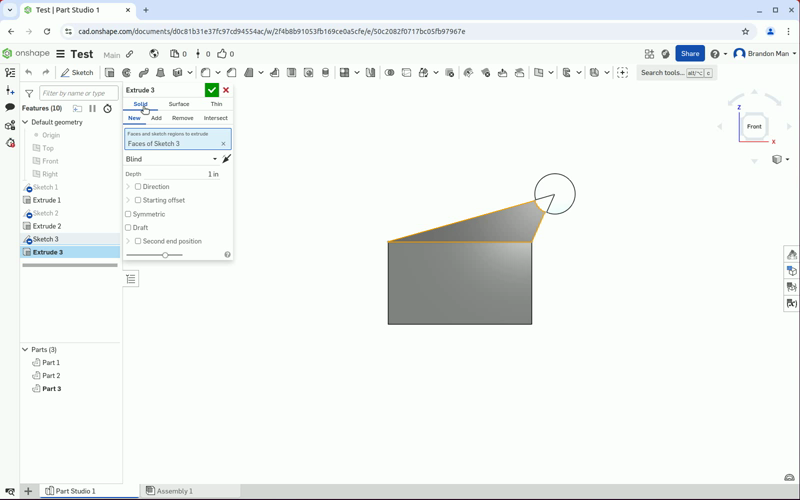
click(143, 106)
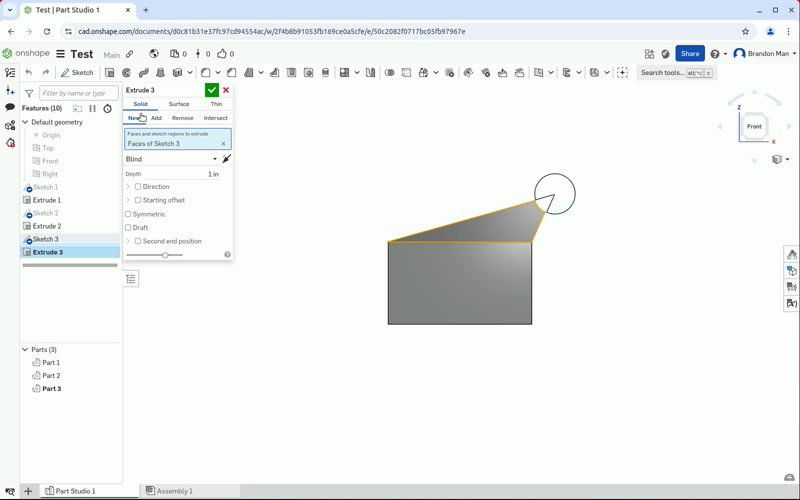
mouse_move(137, 120)
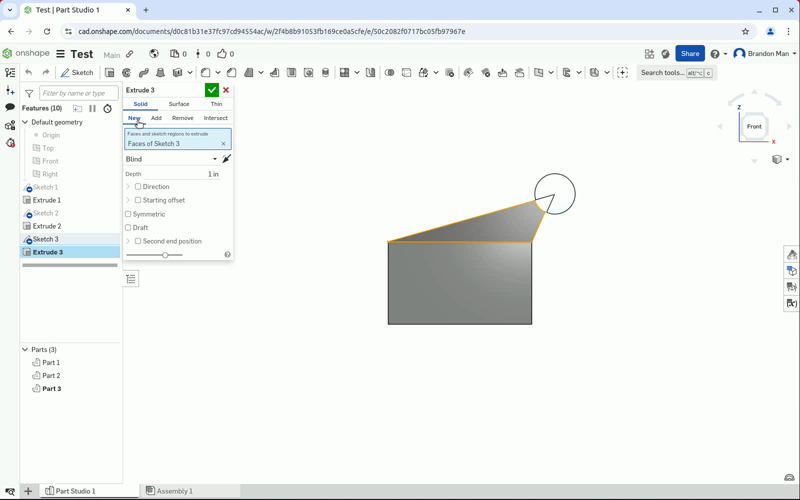
click(137, 120)
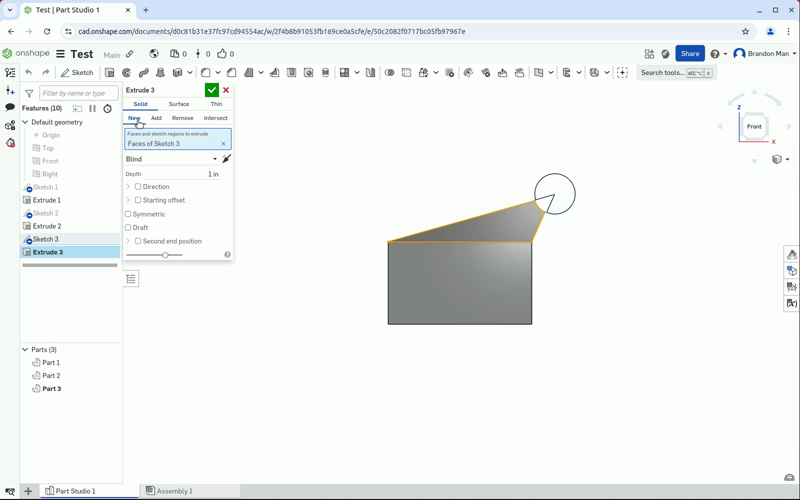
key(tab, 4)
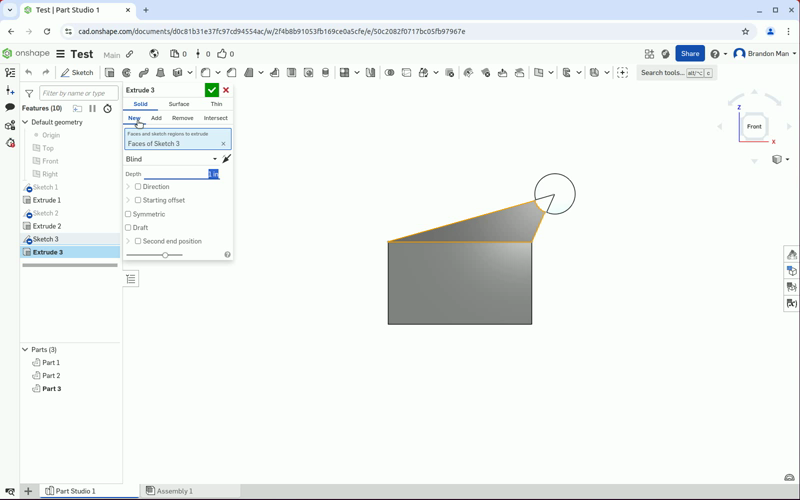
text(6.981)
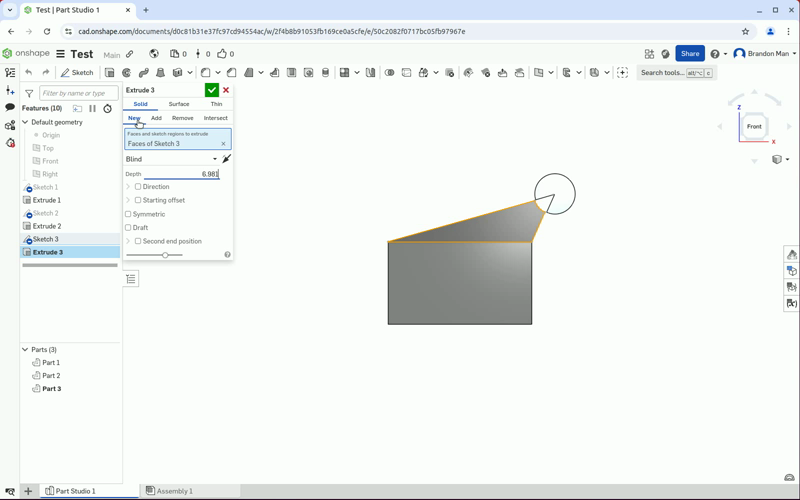
key(enter)
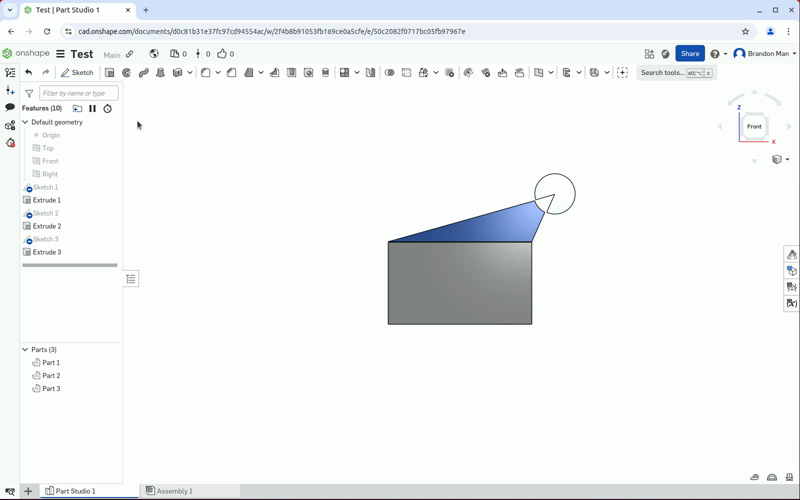
key(shift+h)
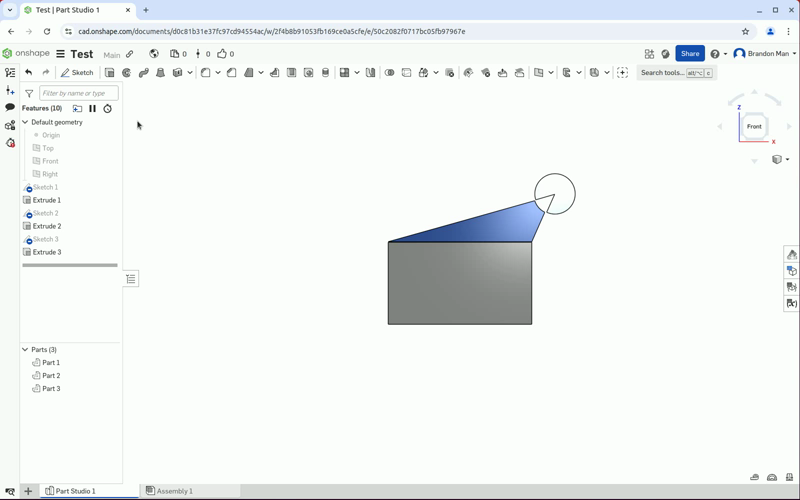
key(shift+h)
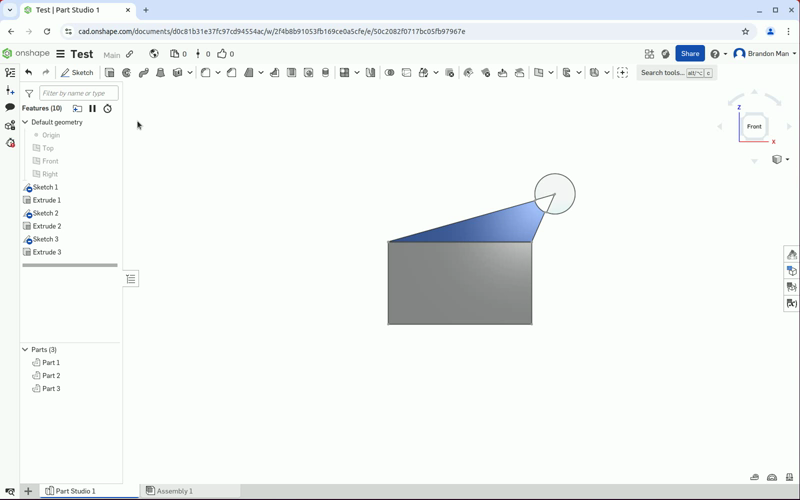
key(shift+7)
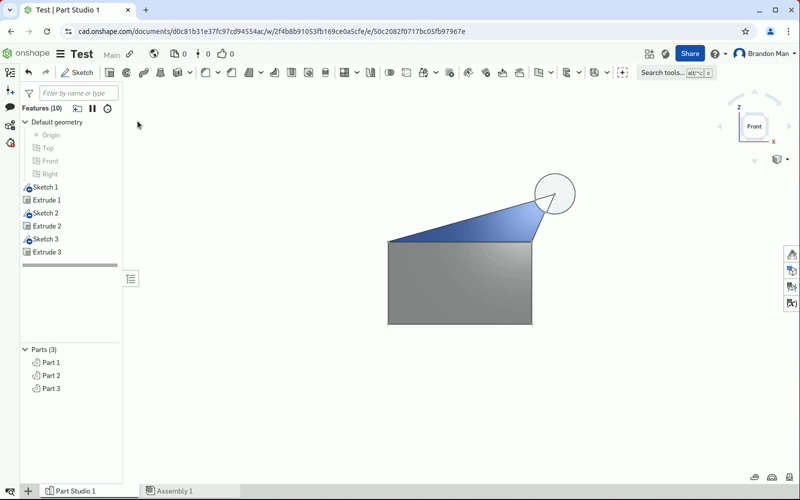
key(left, 2)
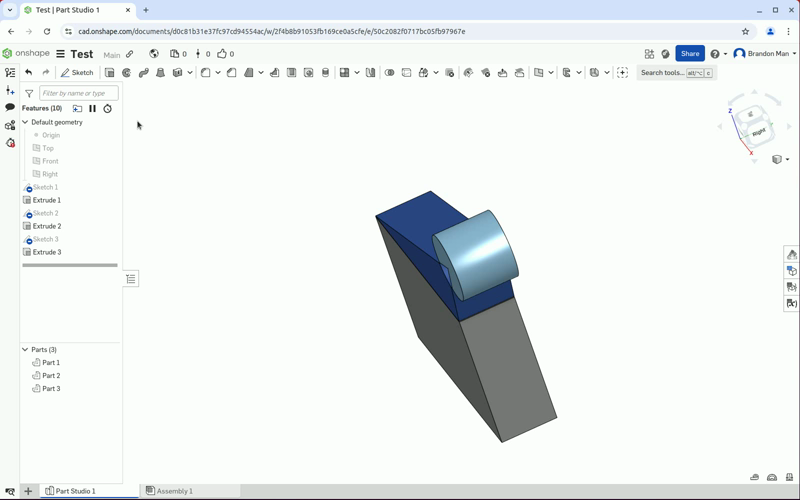
key(down, 2)
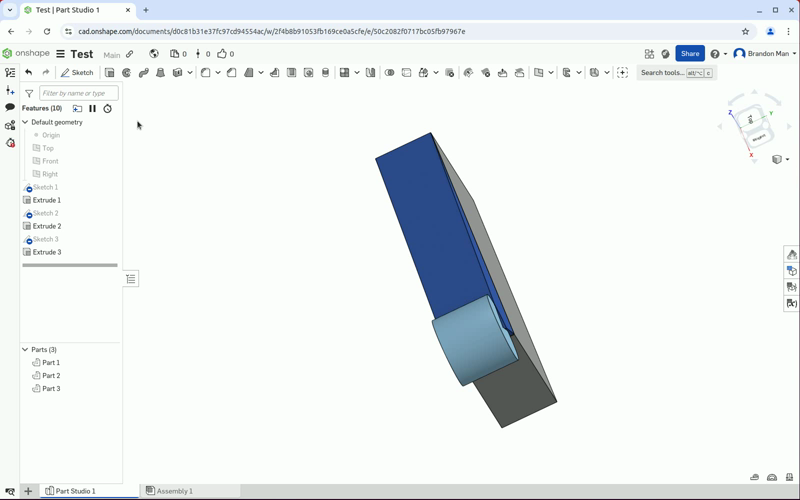
key(up, 2)
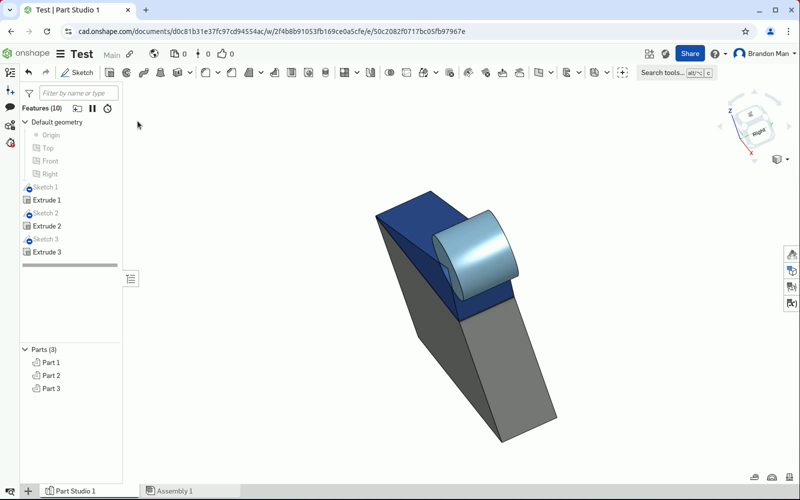
key(right, 2)
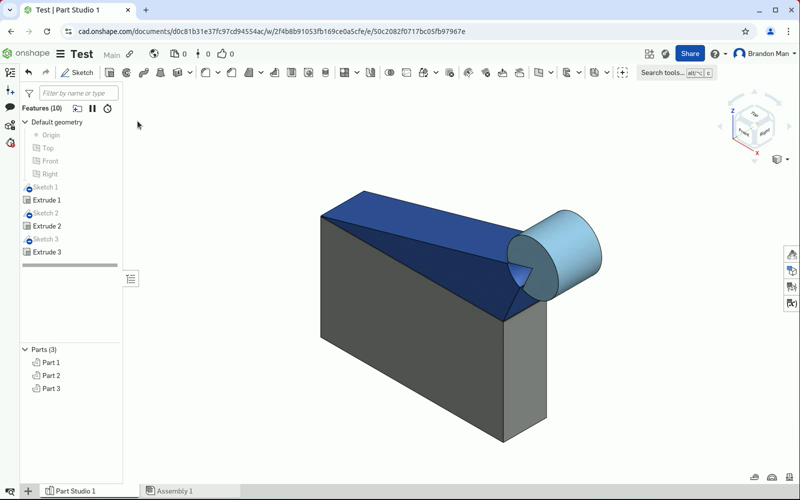
mouse_move(73, 189)
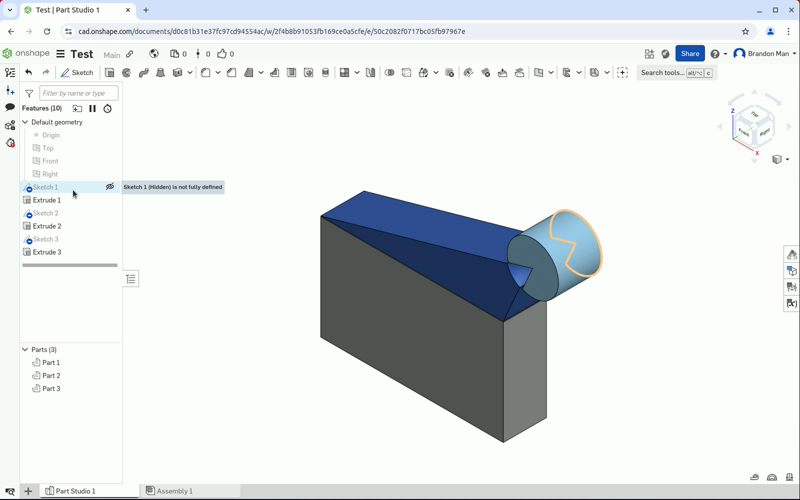
click(73, 189)